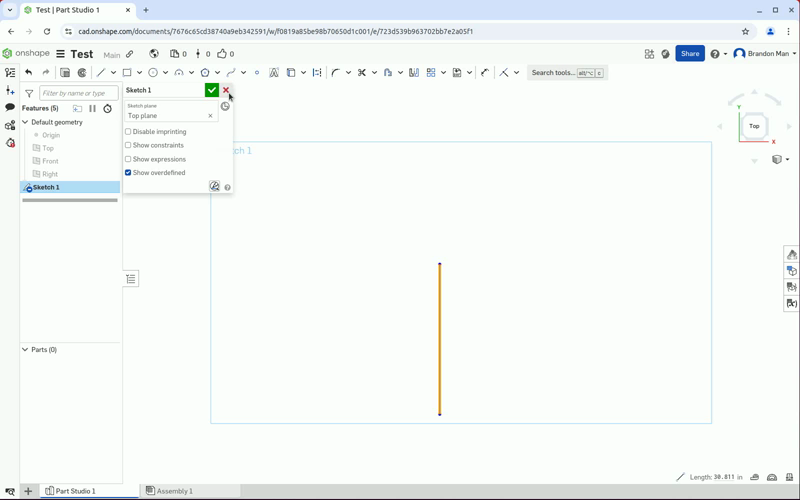
key(shift+h)
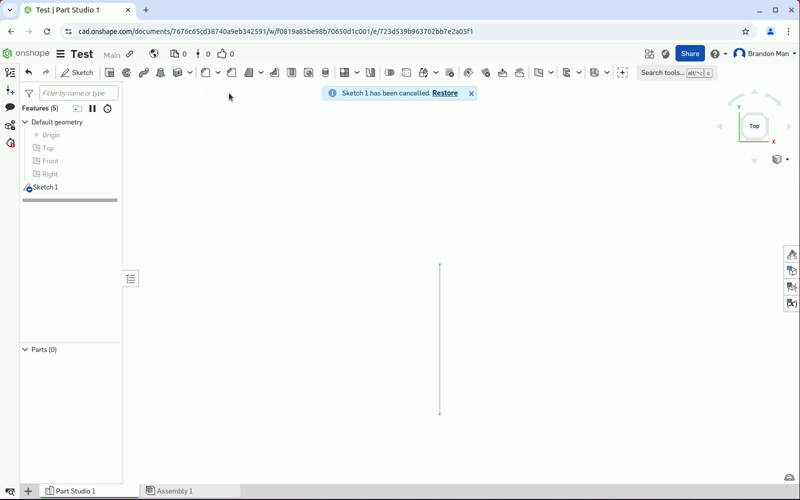
key(shift+s)
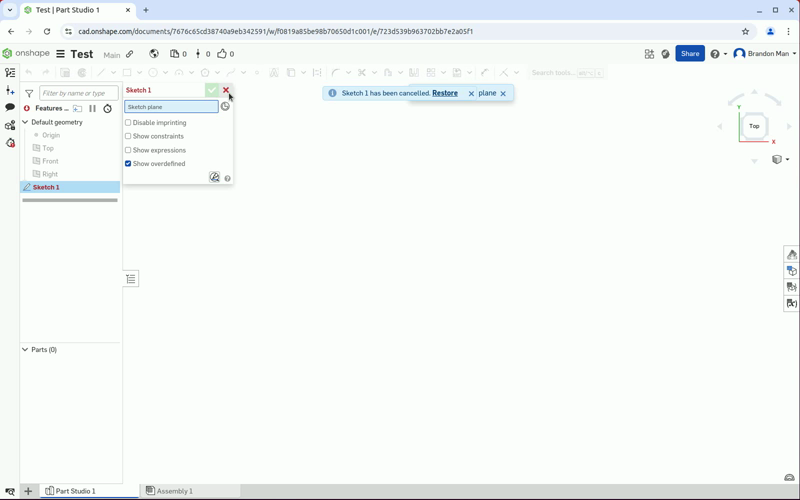
mouse_move(73, 150)
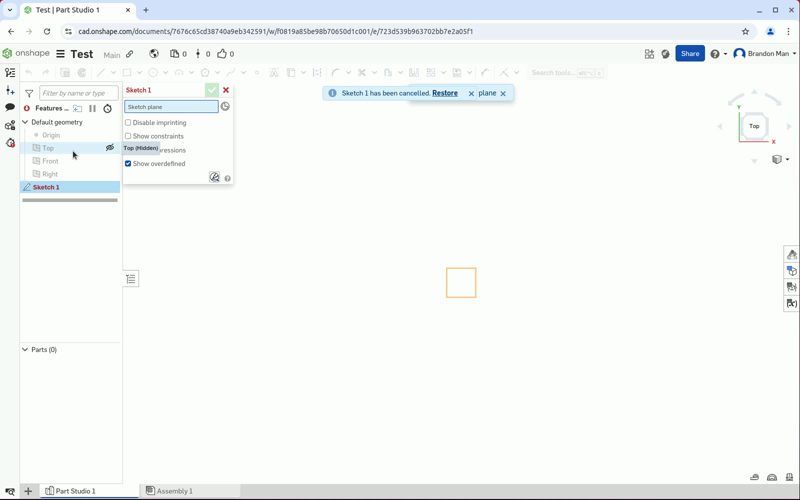
click(73, 150)
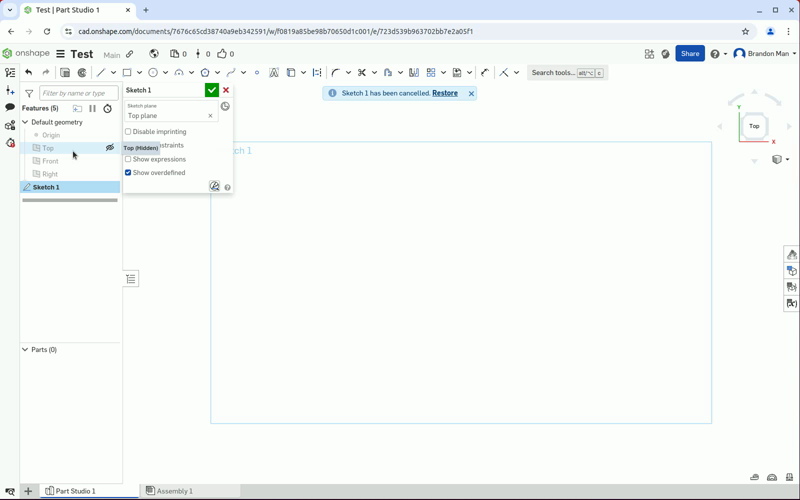
mouse_move(73, 352)
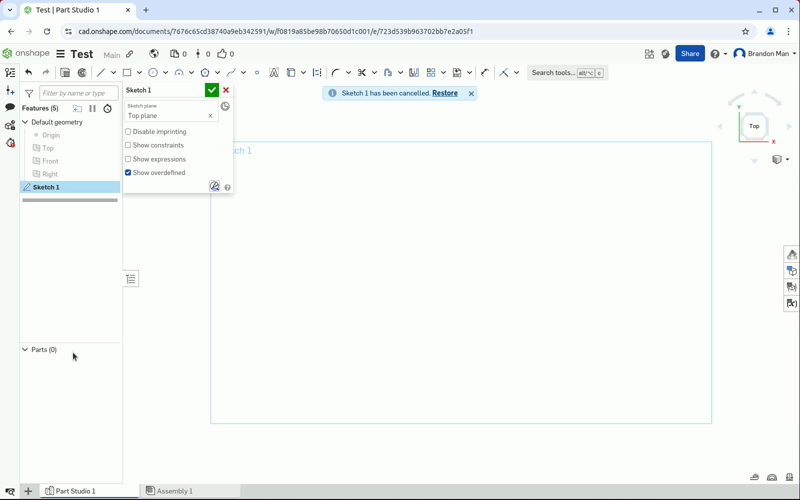
key(y)
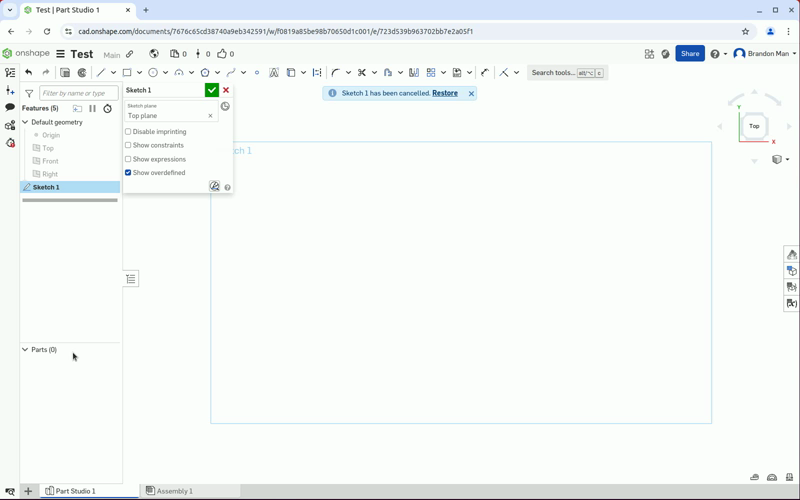
key(l)
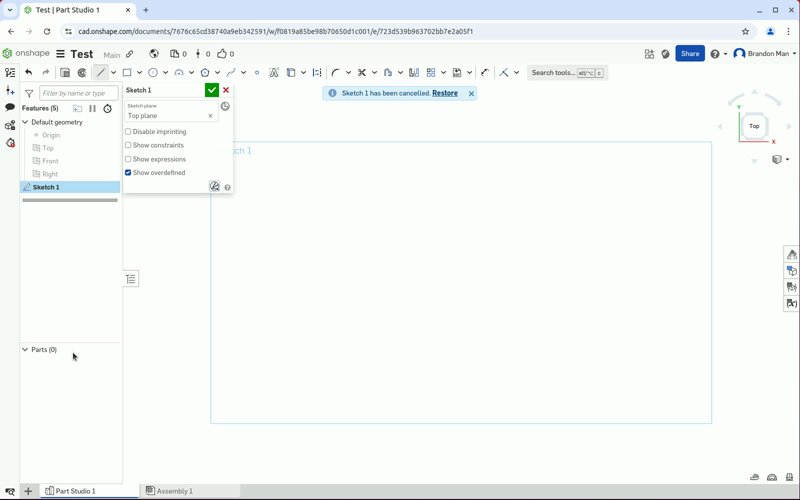
key_down(shift)
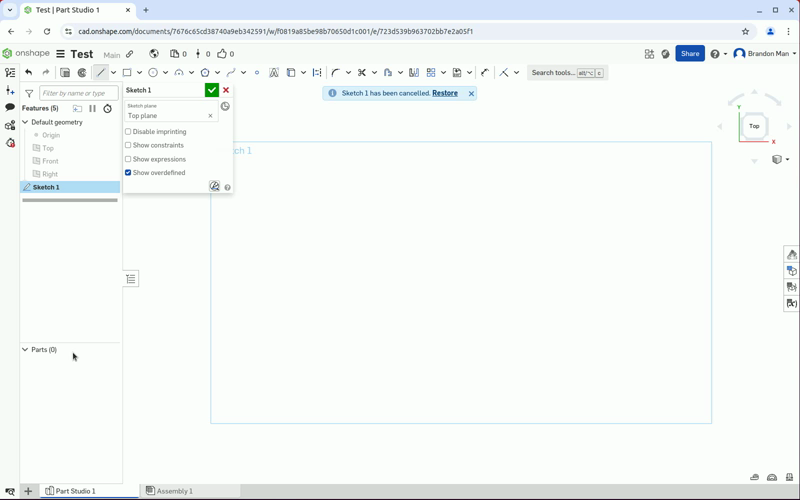
mouse_move(348, 282)
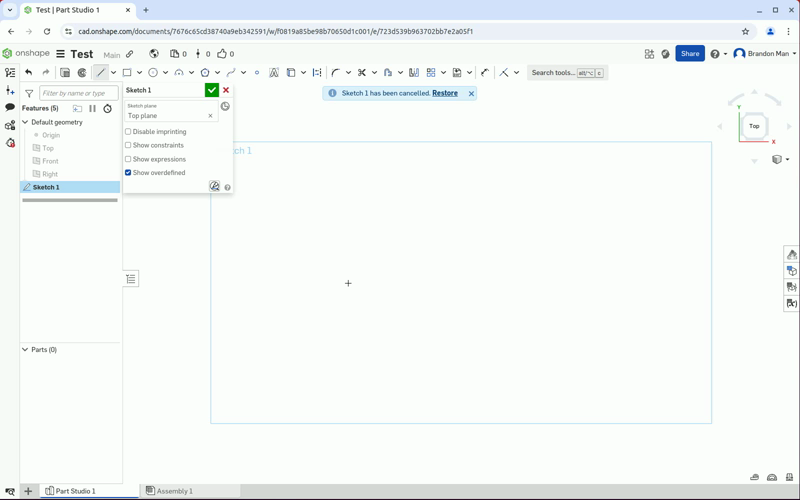
click(348, 282)
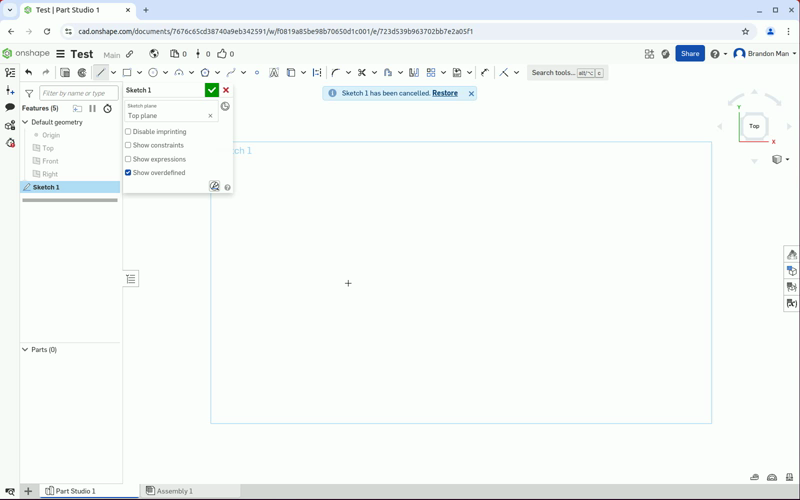
key_up(shift)
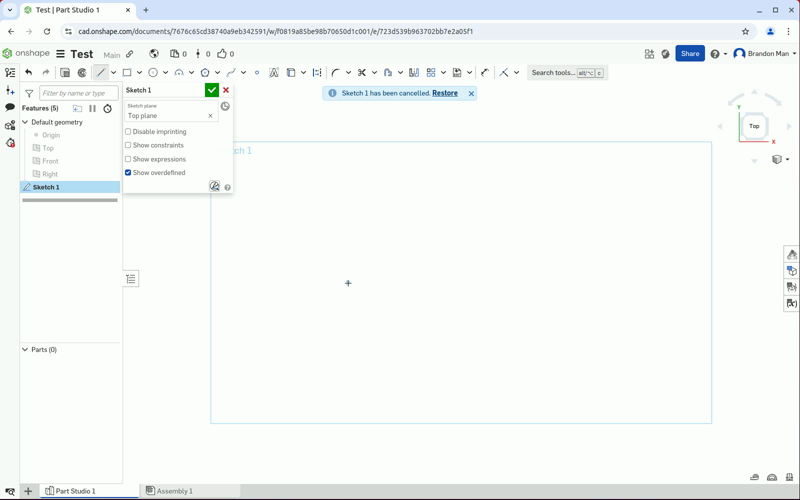
key_down(shift)
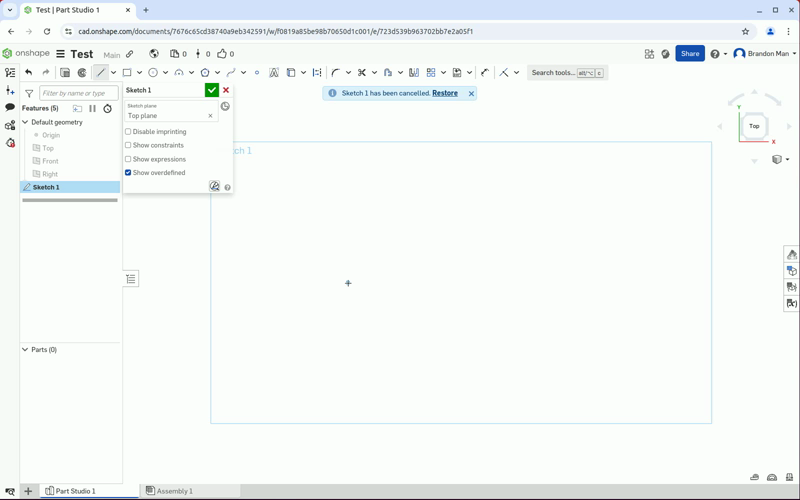
mouse_move(460, 282)
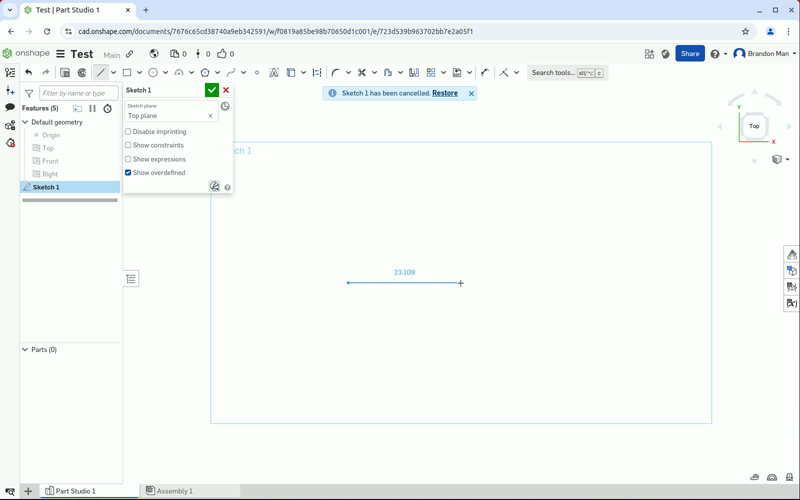
click(460, 282)
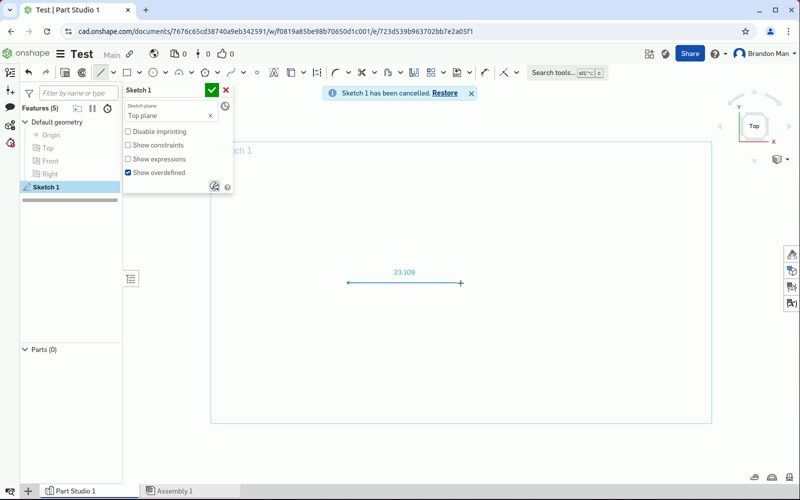
key_up(shift)
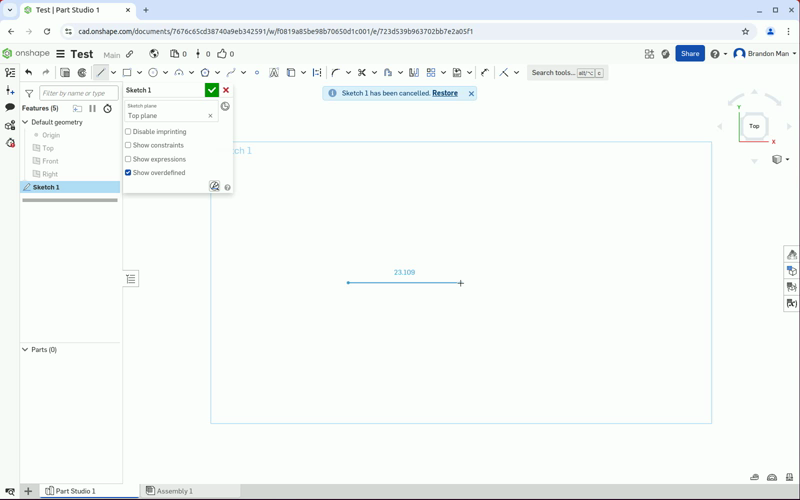
key_down(shift)
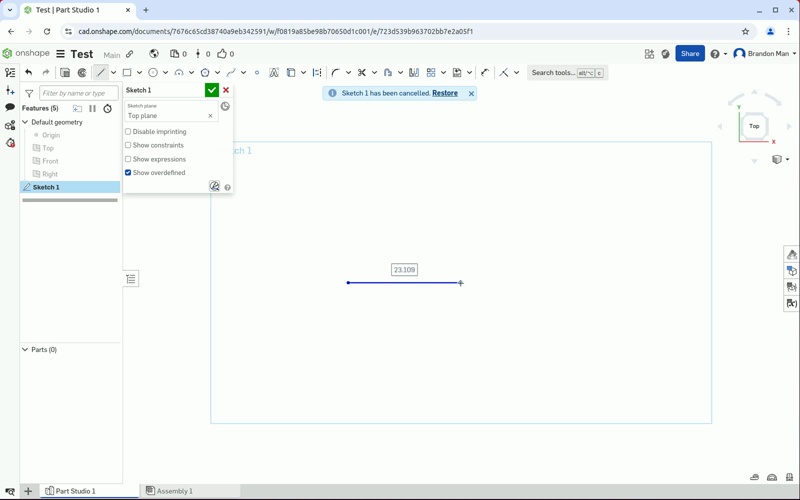
mouse_move(490, 282)
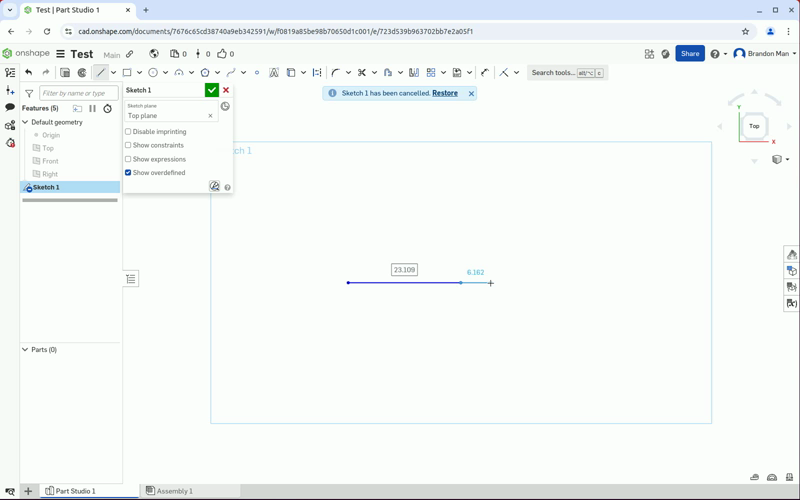
mouse_move(460, 226)
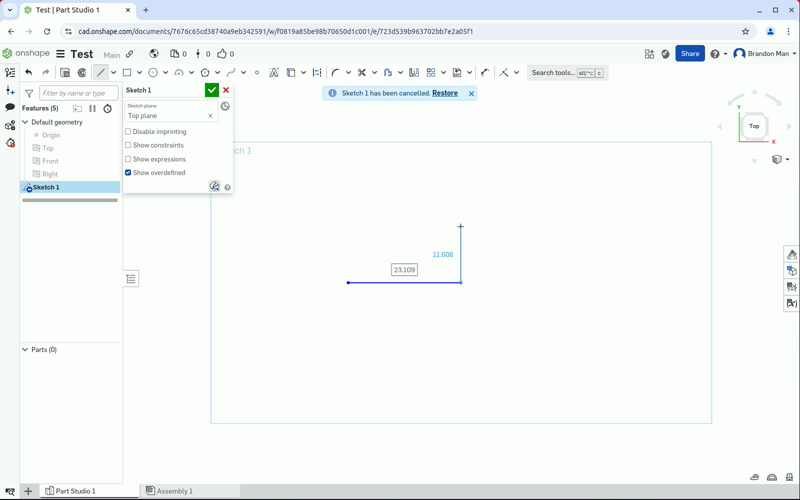
click(460, 226)
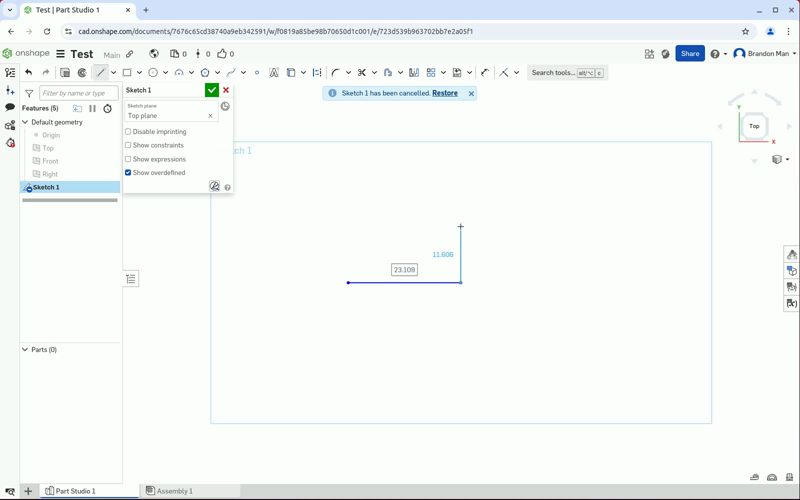
key_up(shift)
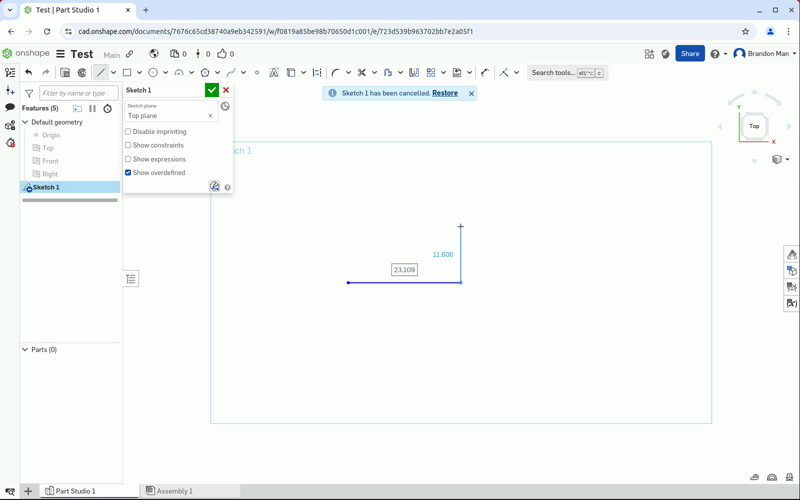
key_down(shift)
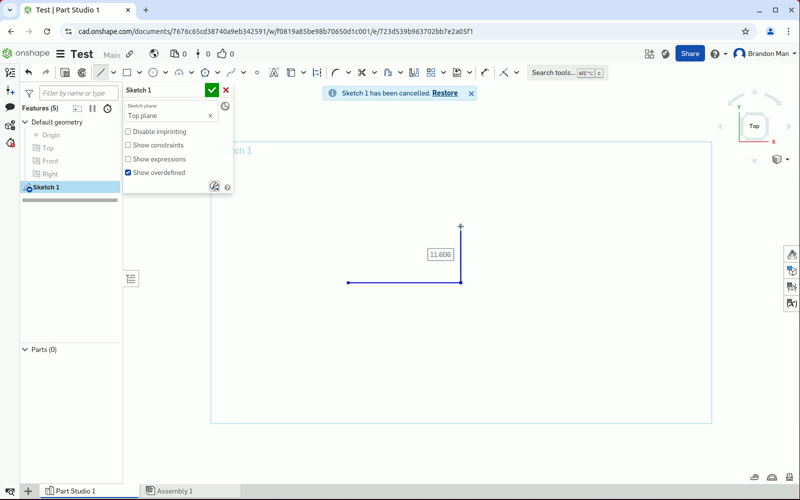
mouse_move(348, 226)
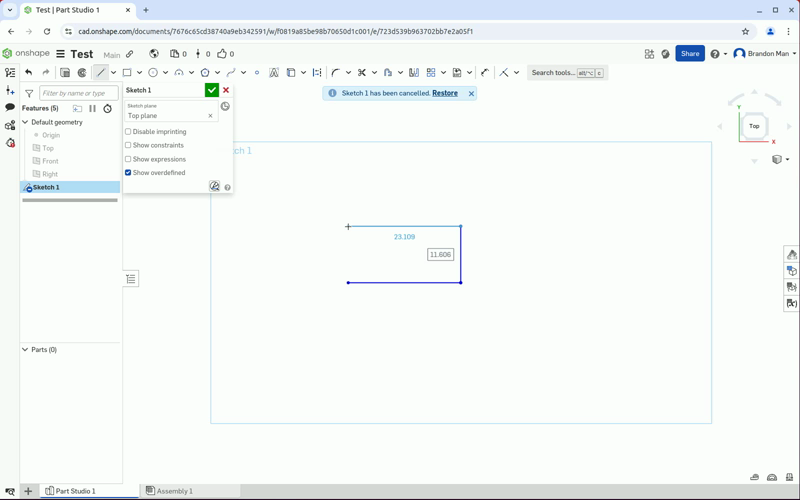
click(348, 226)
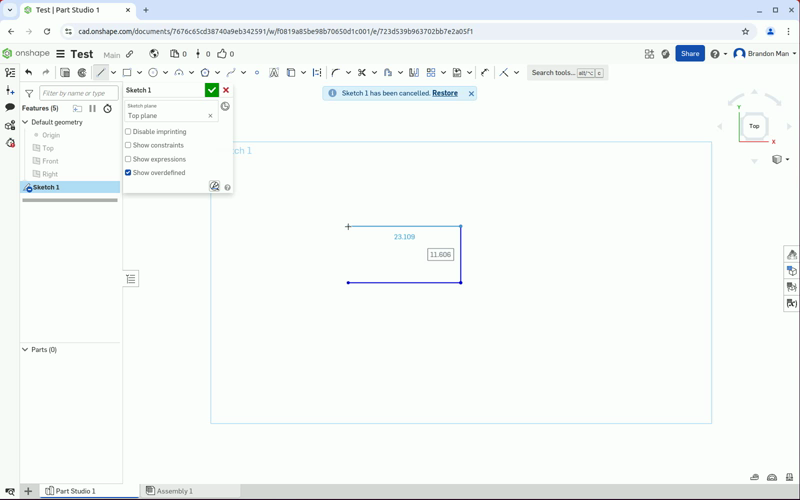
key_up(shift)
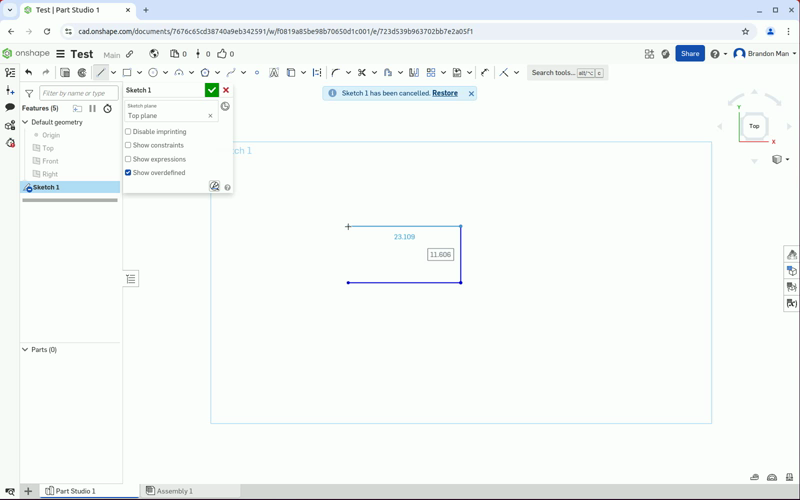
mouse_move(378, 226)
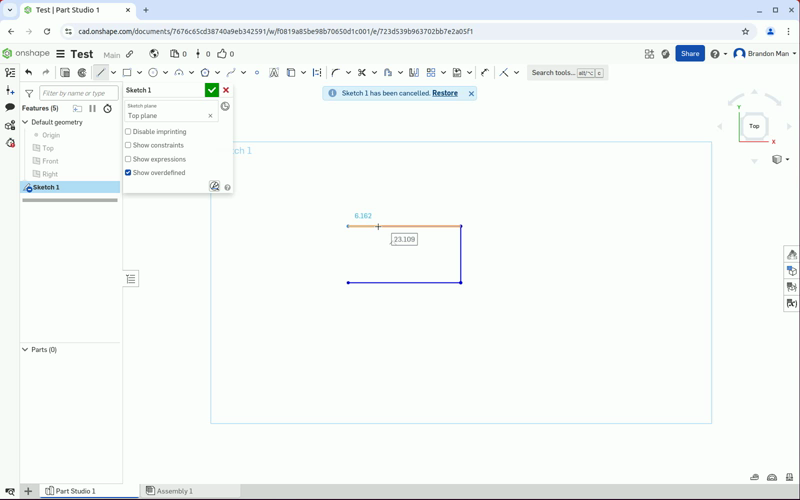
key_down(shift)
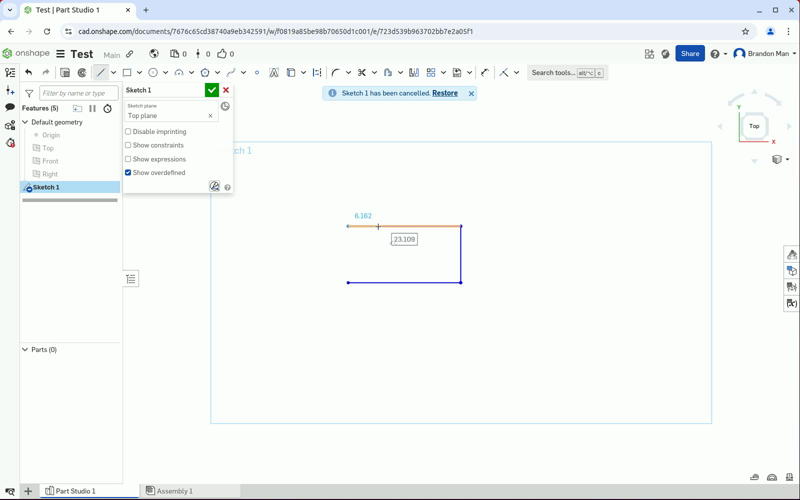
mouse_move(348, 282)
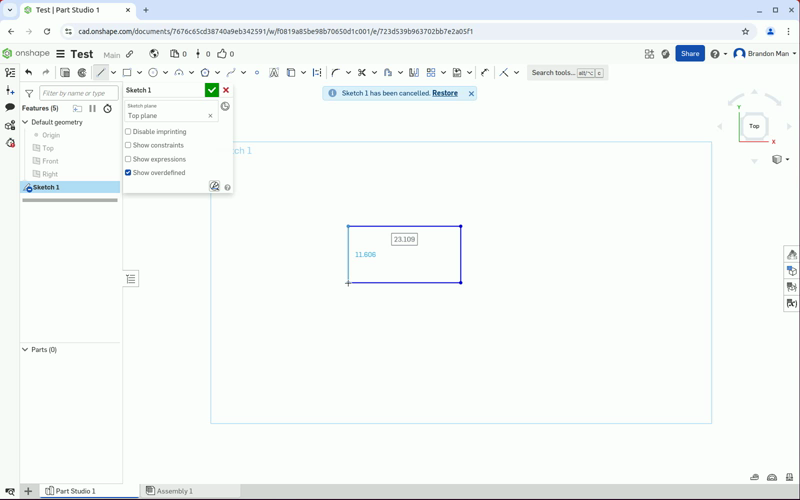
key_up(shift)
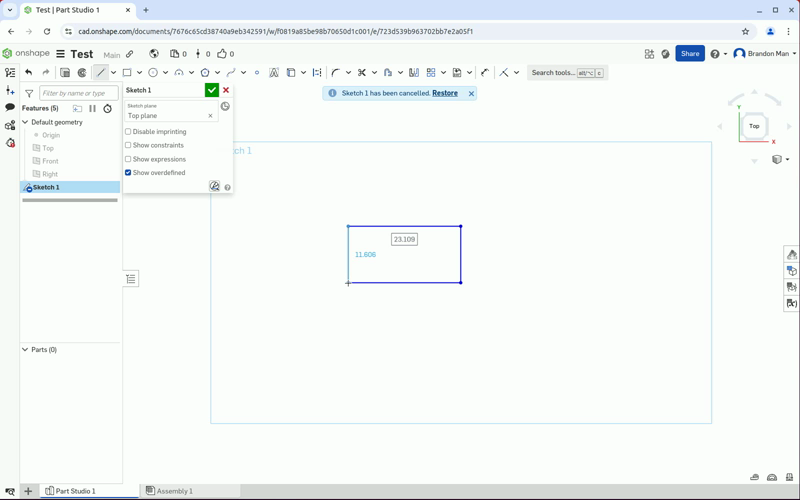
click(348, 282)
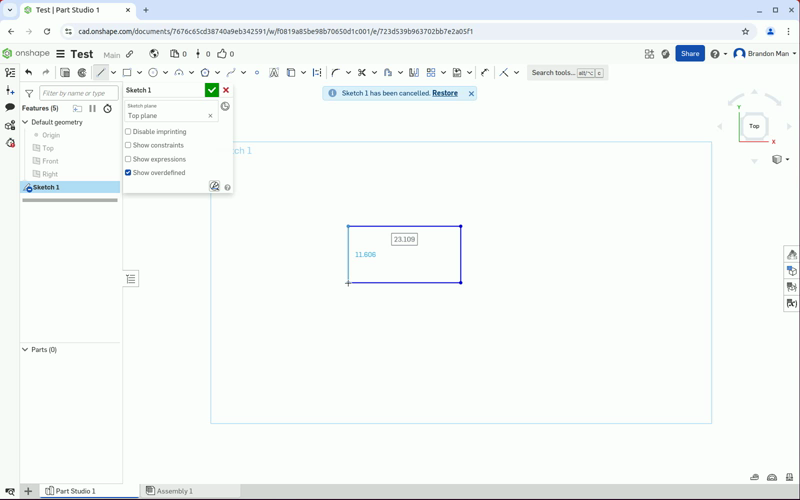
key(esc)
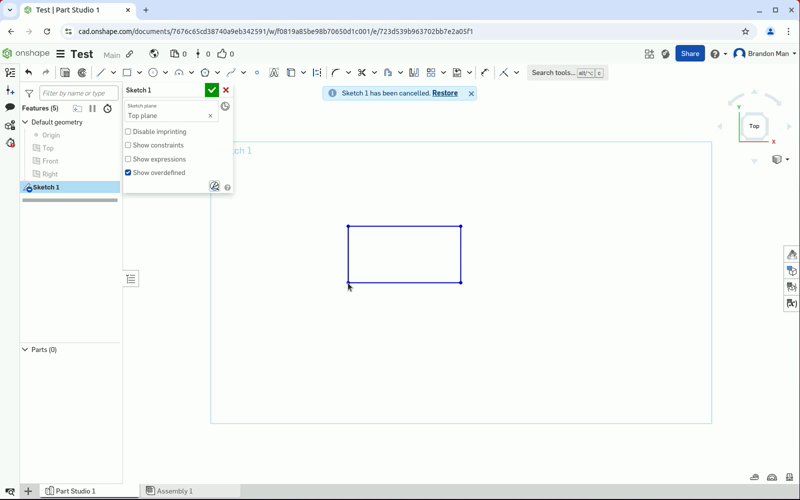
mouse_move(377, 265)
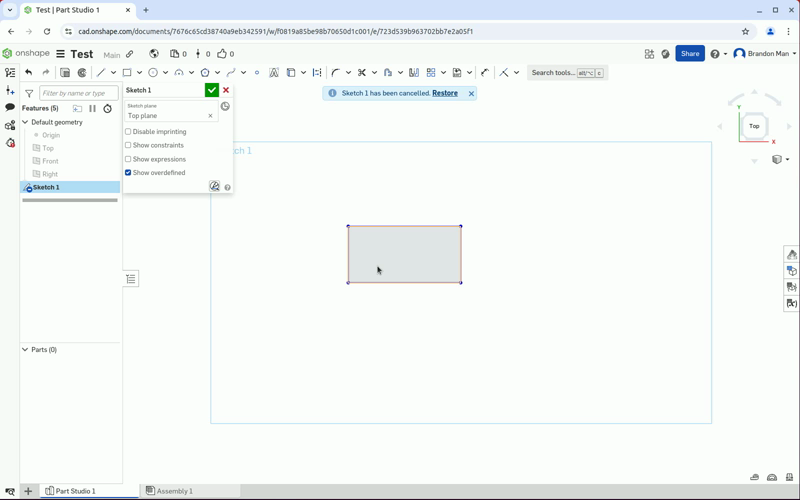
click(377, 265)
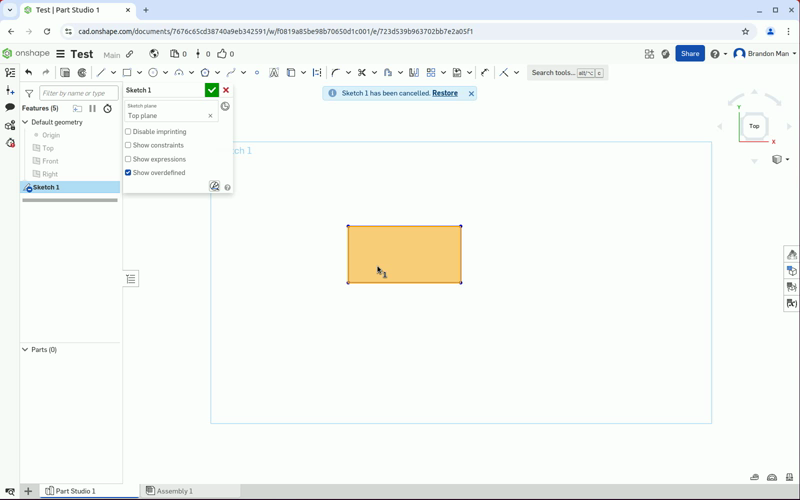
mouse_move(73, 352)
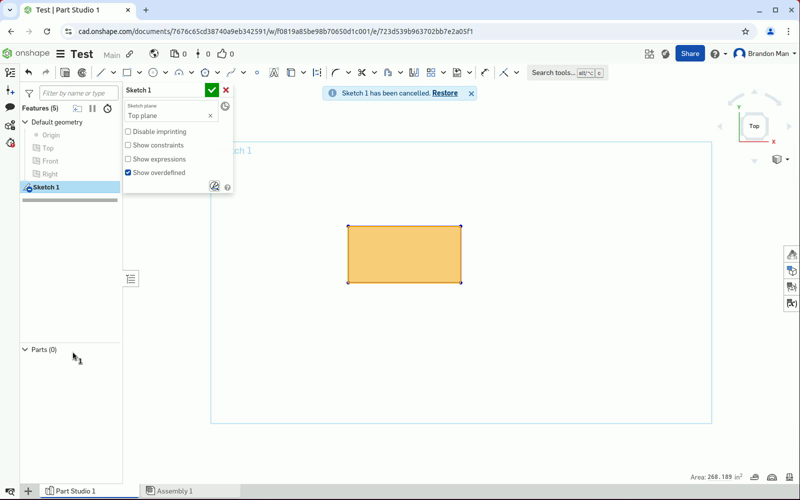
key(shift+y)
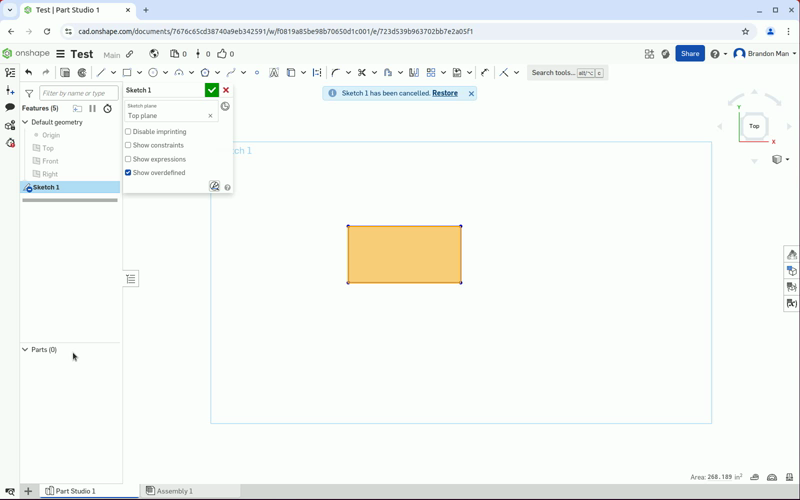
key(shift+e)
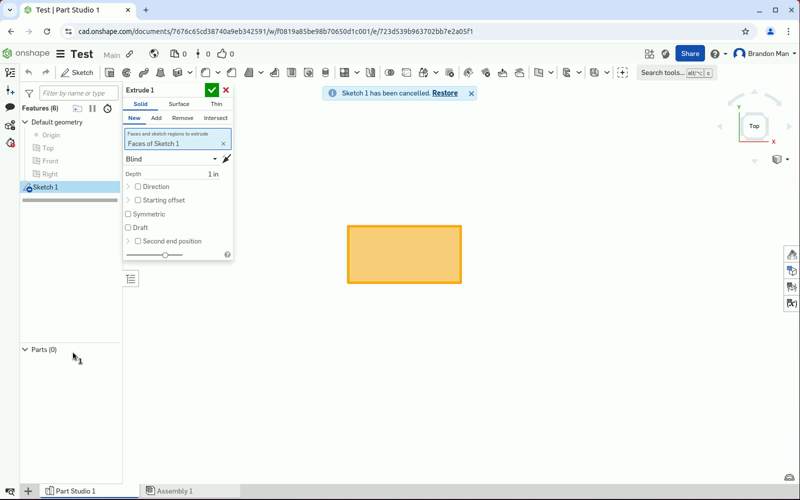
mouse_move(143, 106)
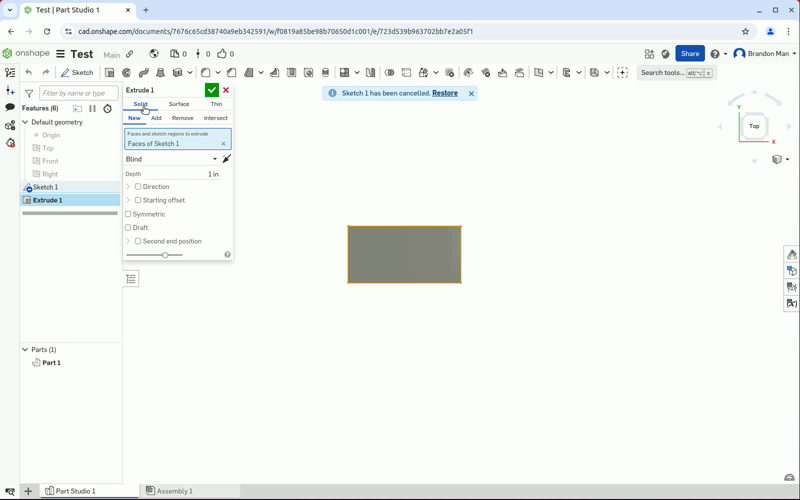
click(143, 106)
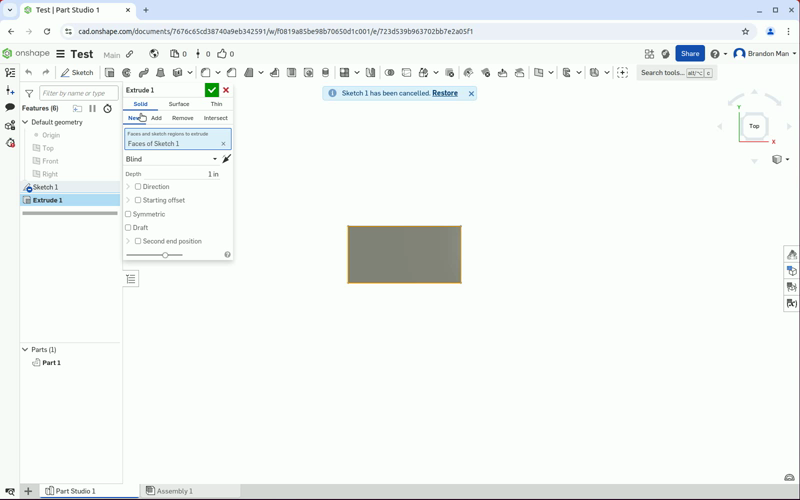
mouse_move(137, 120)
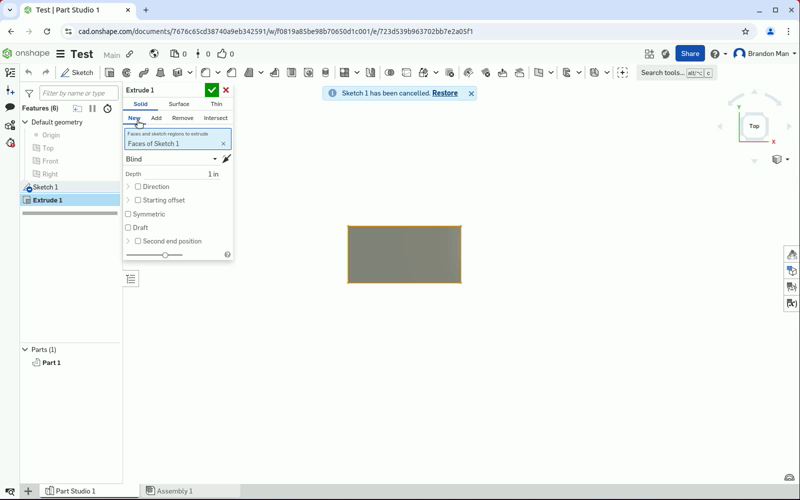
click(137, 120)
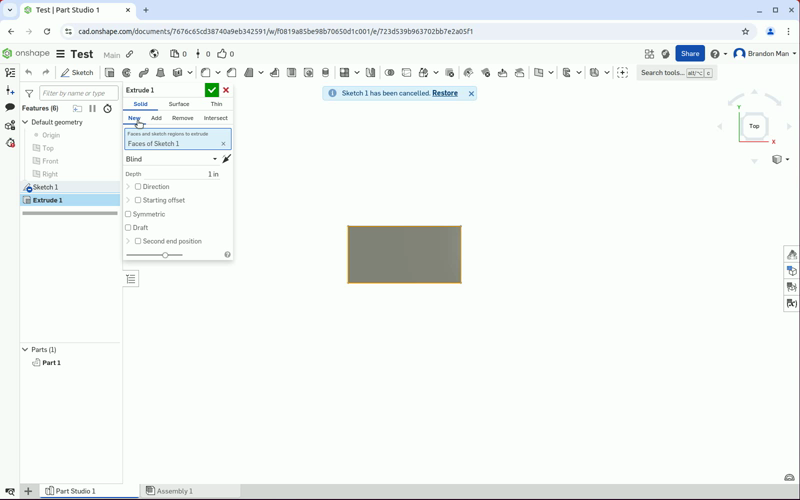
key(tab, 4)
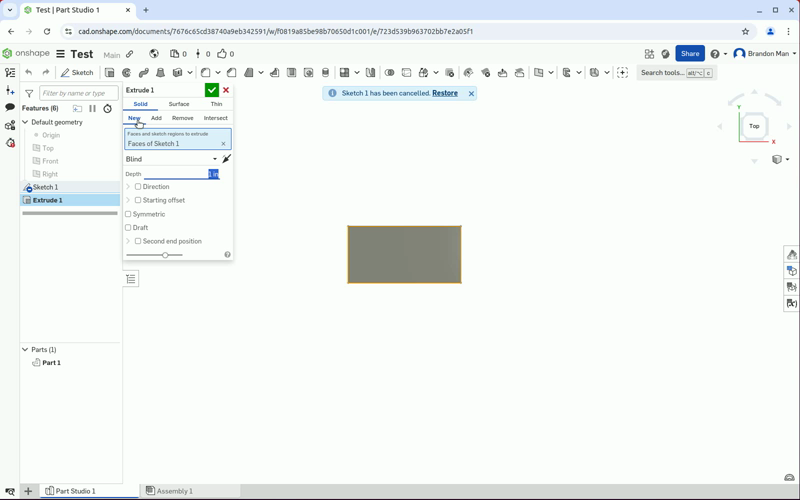
text(1.444)
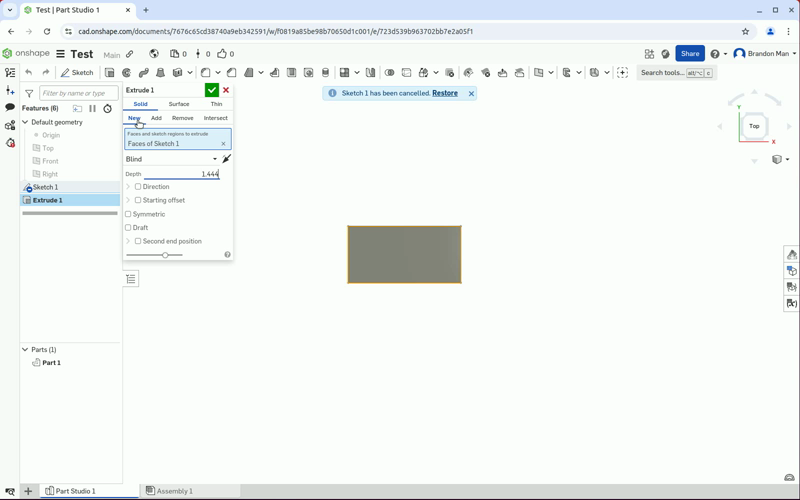
key(enter)
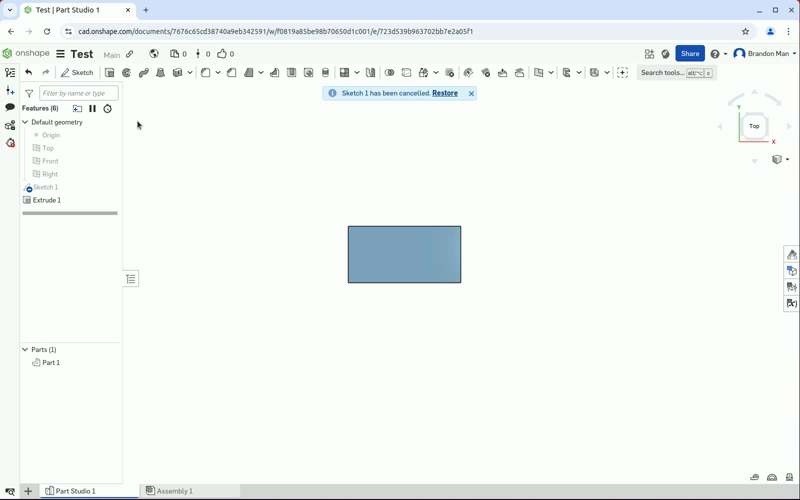
key(shift+h)
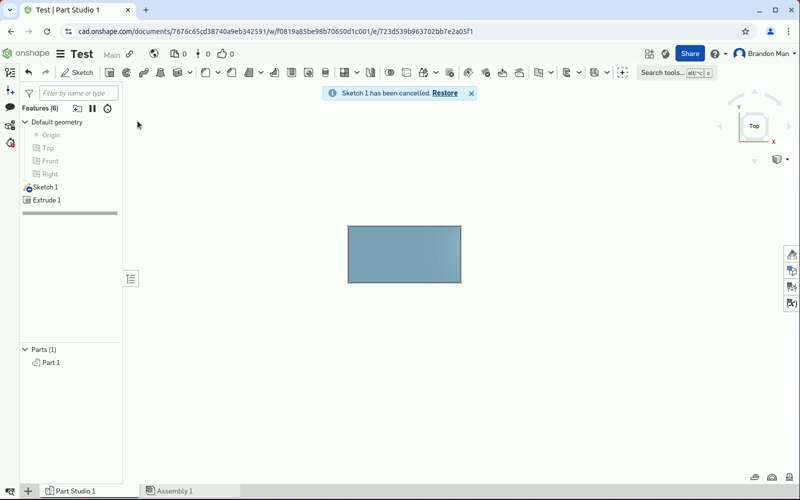
key(shift+h)
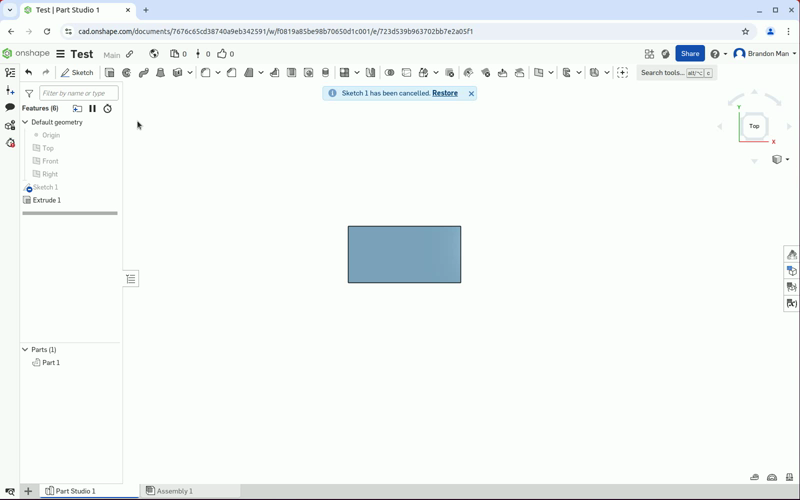
mouse_move(73, 189)
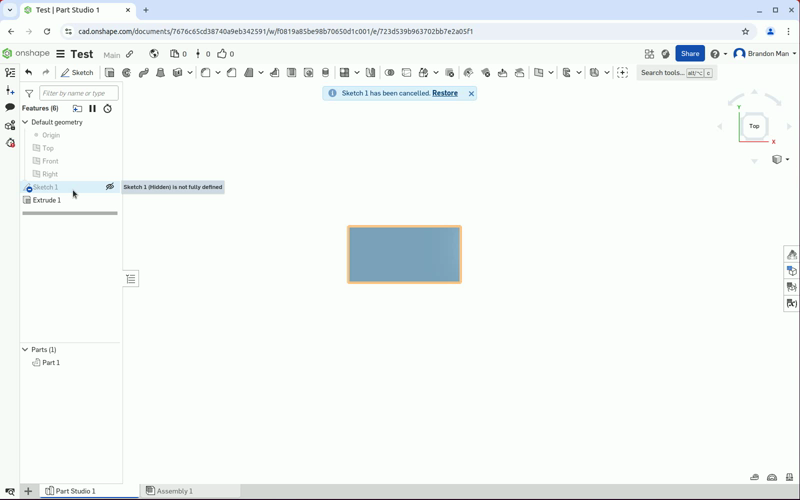
click(73, 189)
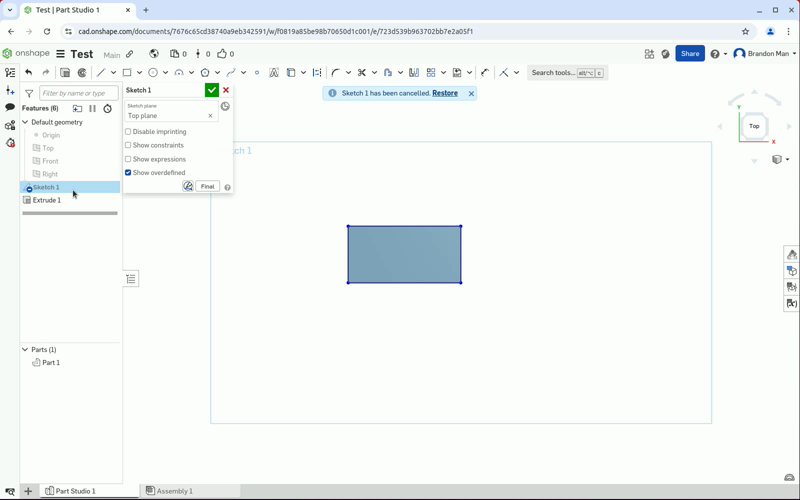
mouse_move(229, 92)
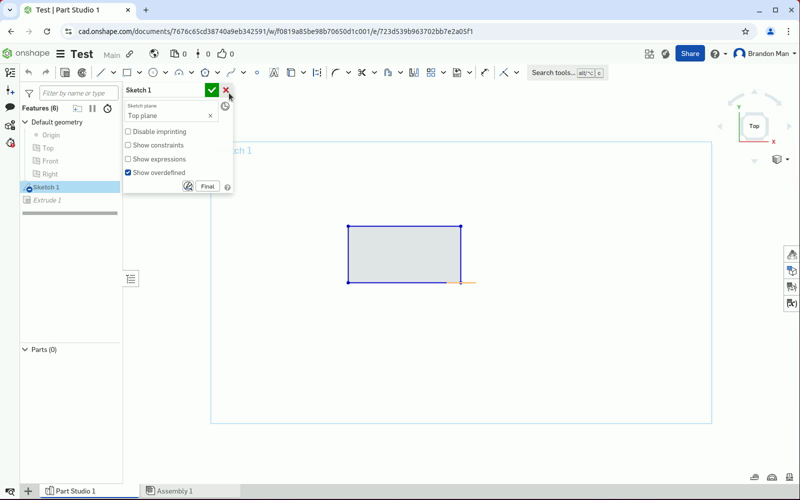
click(229, 92)
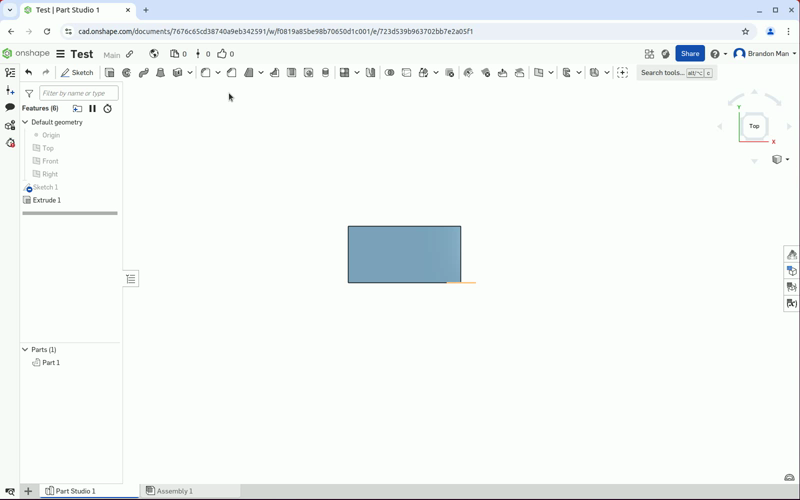
mouse_move(541, 75)
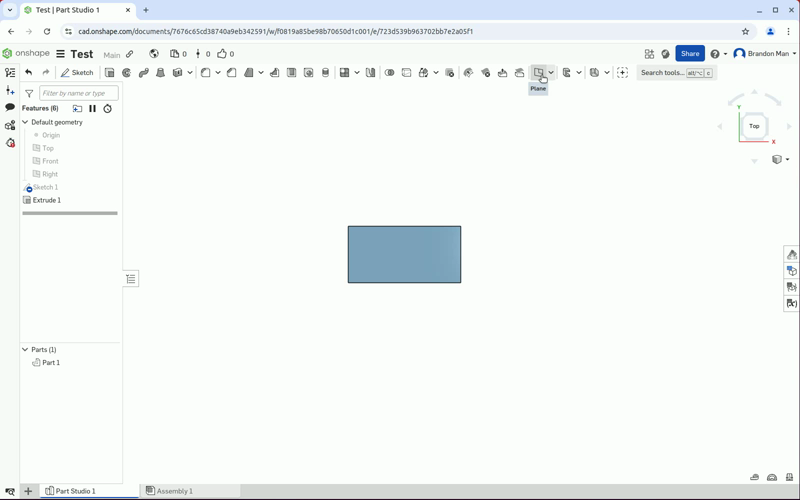
click(541, 75)
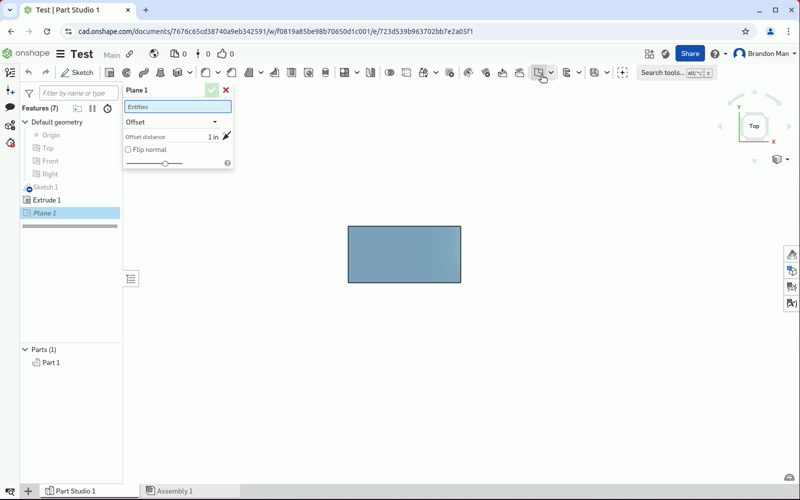
mouse_move(73, 150)
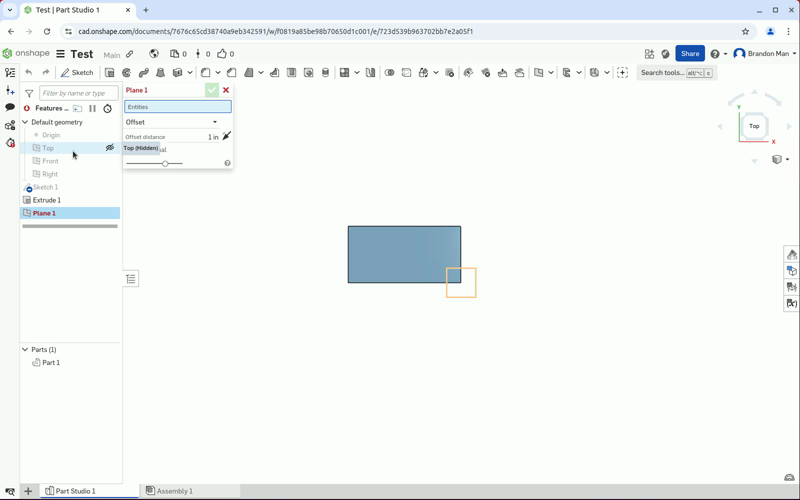
click(73, 150)
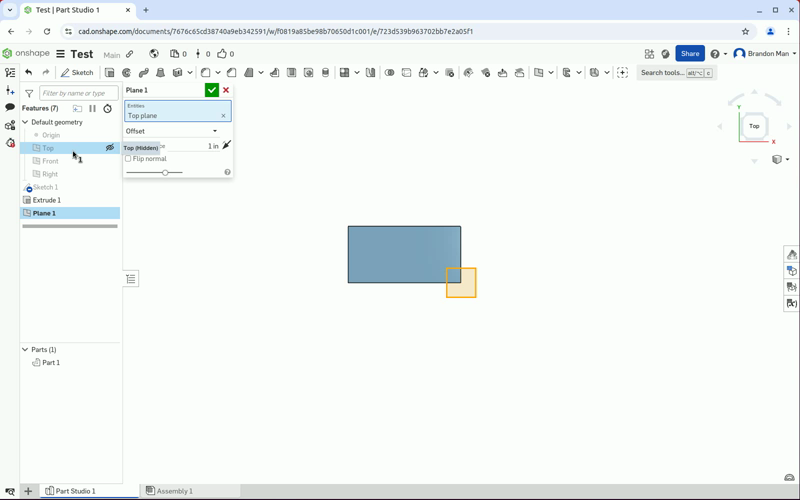
key(tab, 2)
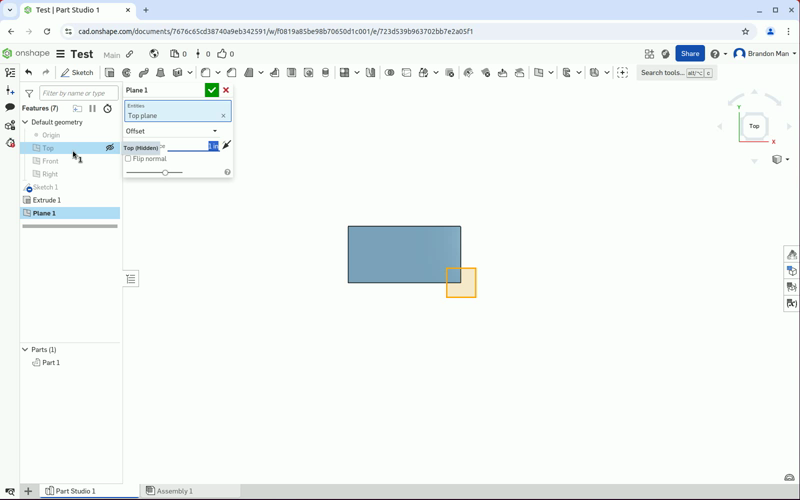
text(1.448)
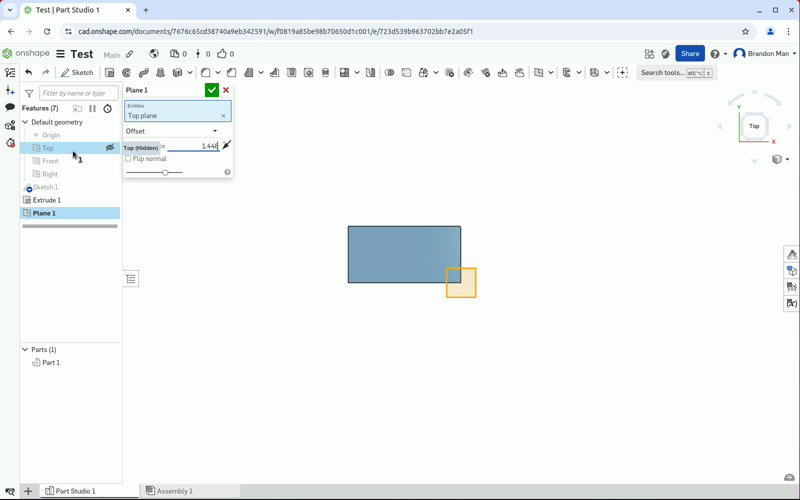
key(enter, 2)
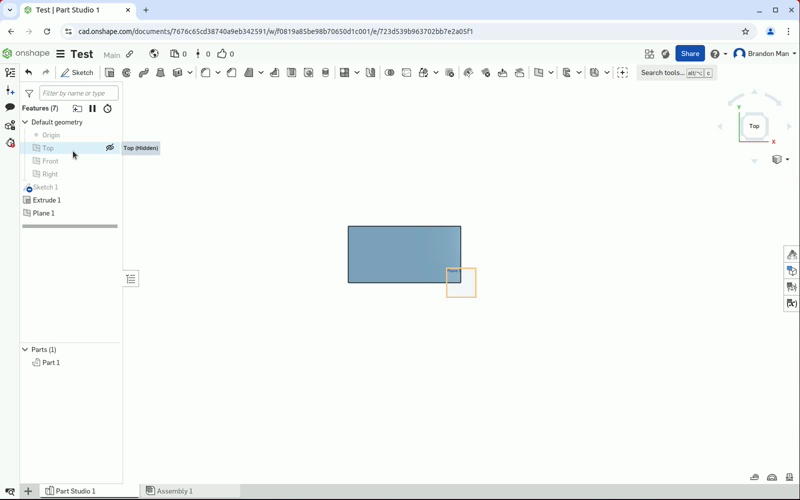
key(shift+s)
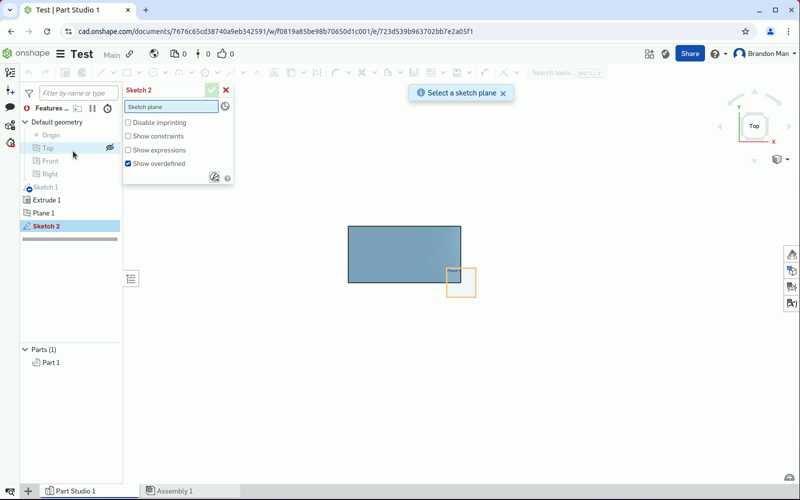
mouse_move(73, 215)
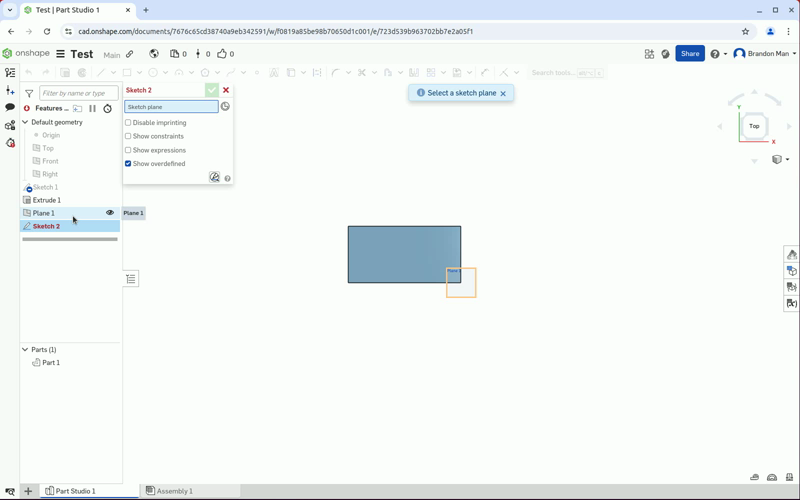
click(73, 215)
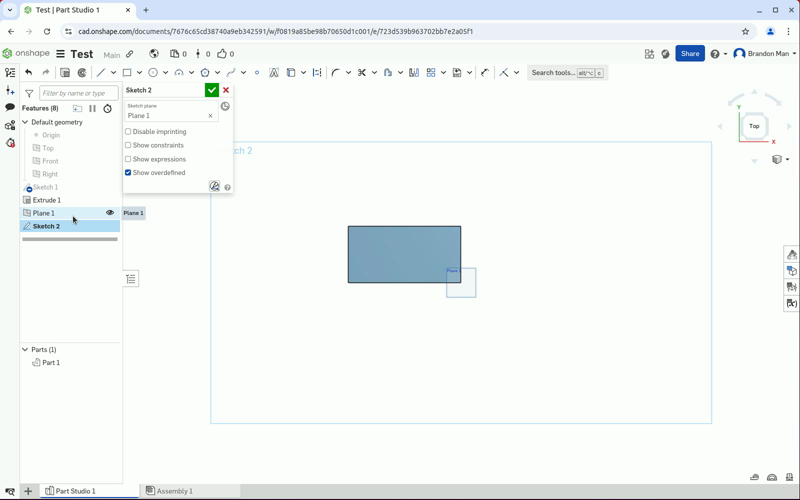
mouse_move(73, 352)
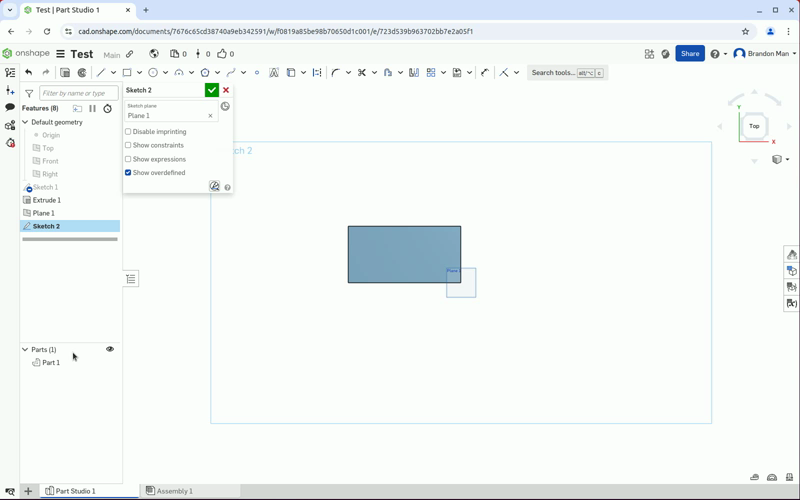
key(y)
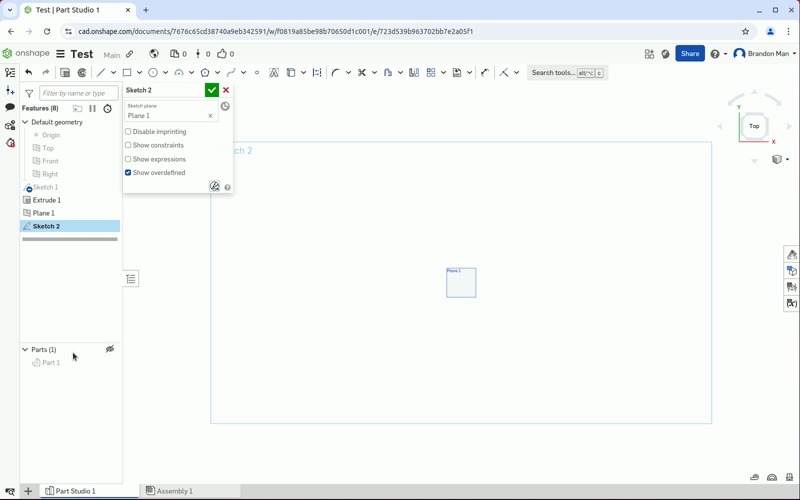
key(a)
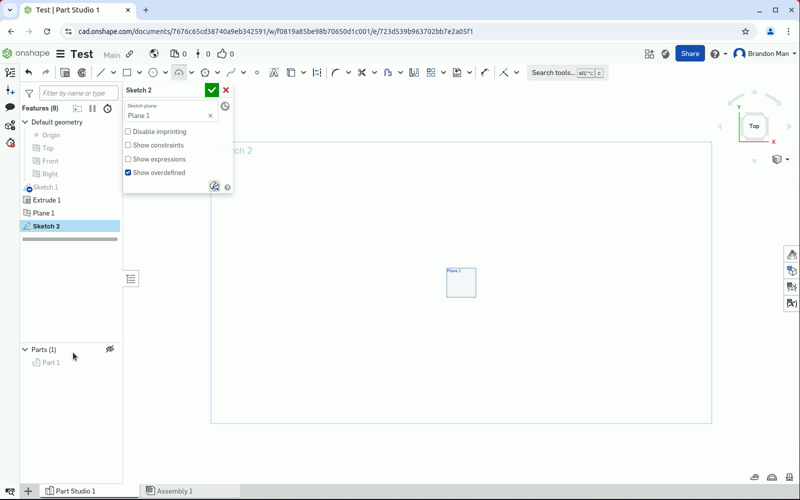
key_down(shift)
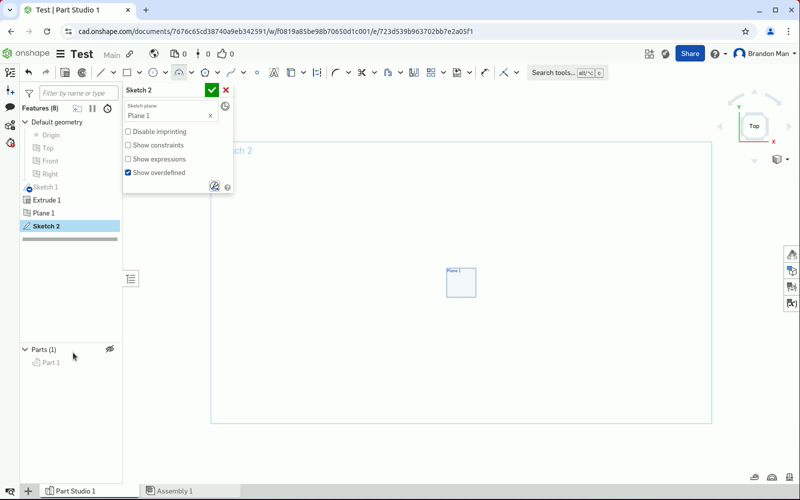
mouse_move(460, 282)
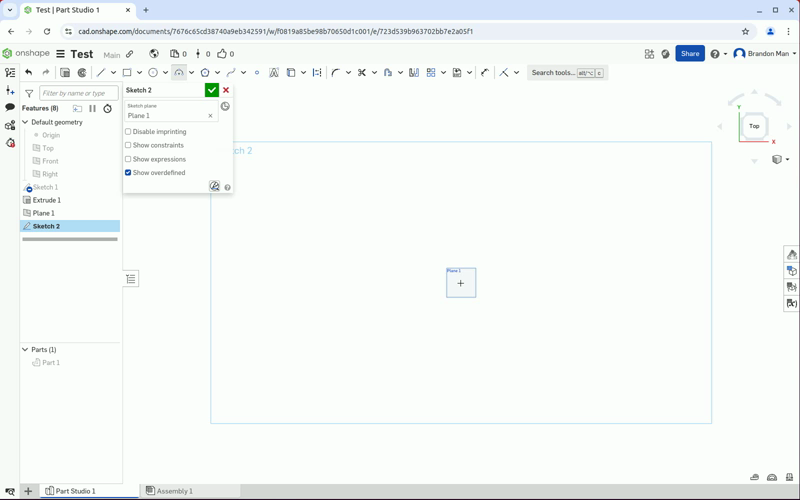
click(460, 282)
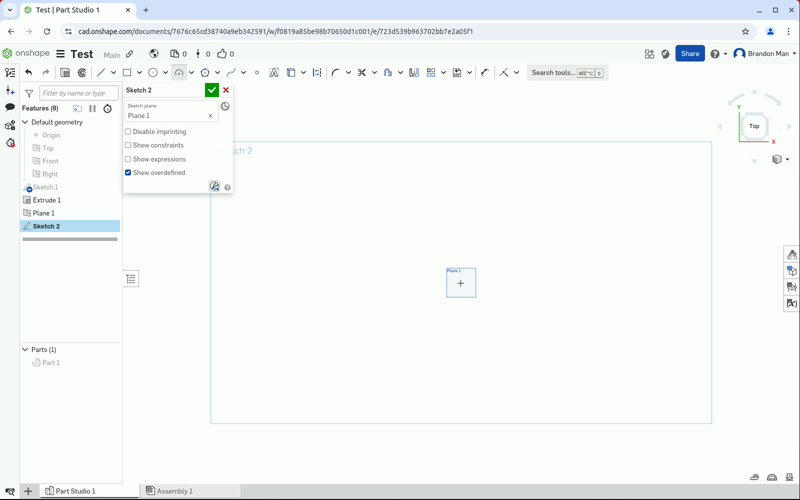
key_up(shift)
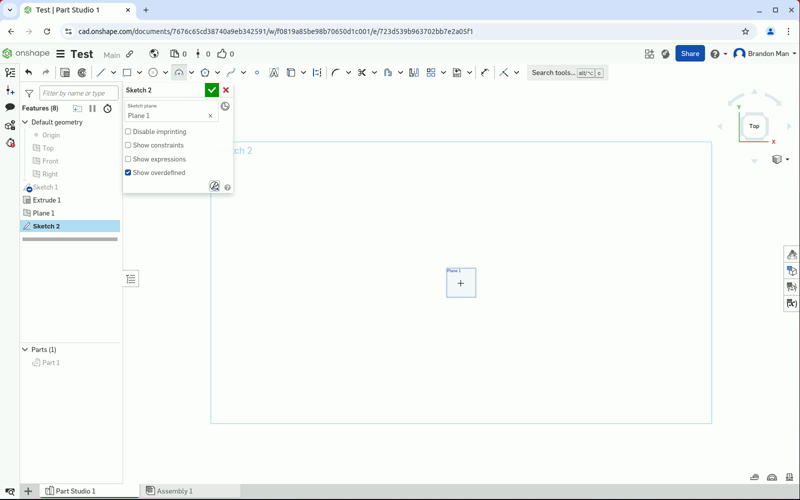
key_down(shift)
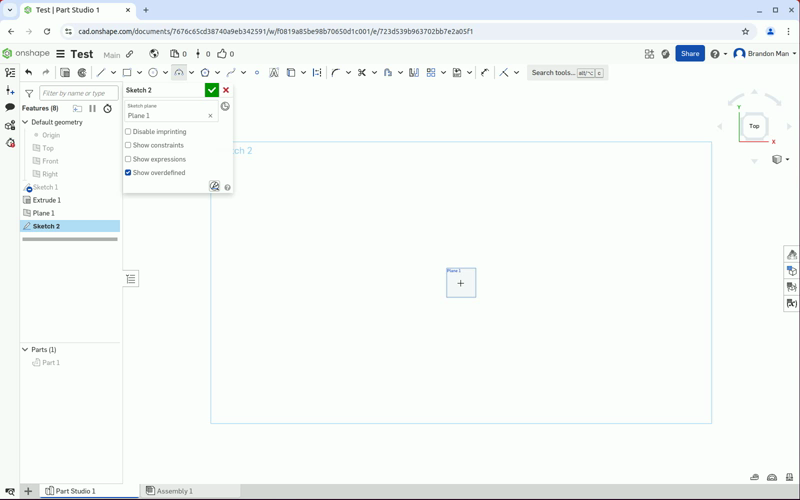
mouse_move(460, 226)
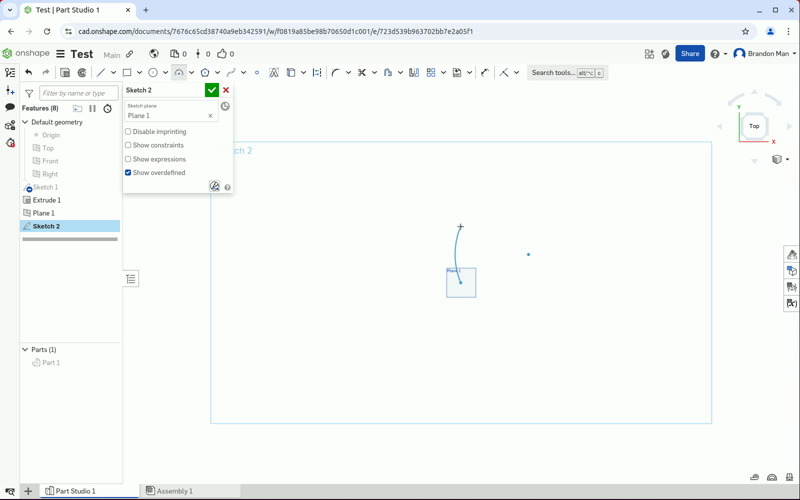
click(460, 226)
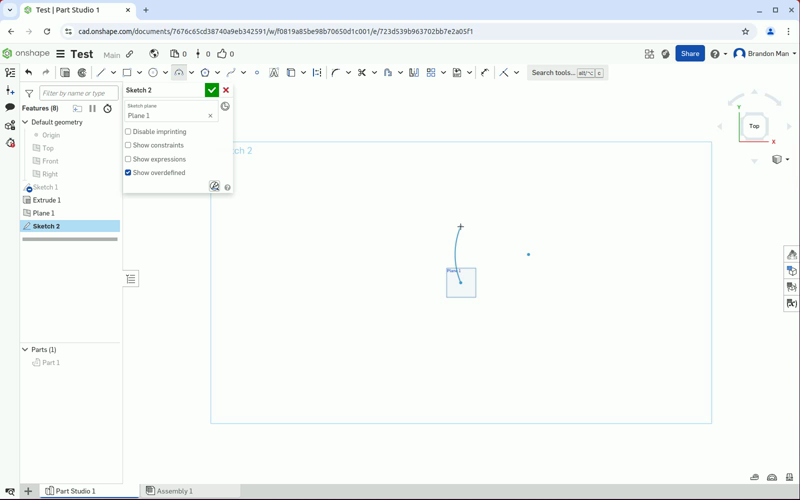
mouse_move(489, 254)
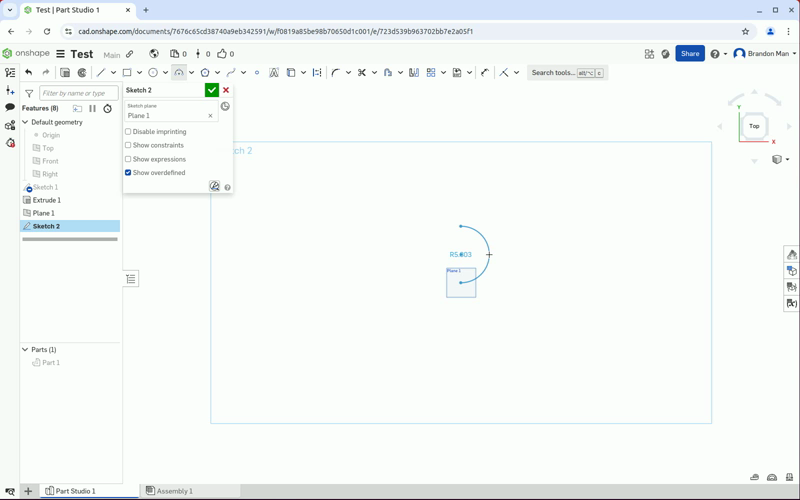
click(489, 254)
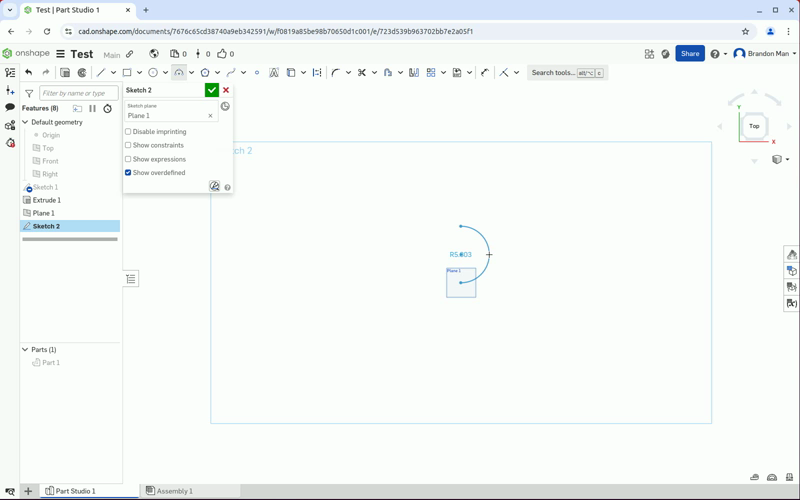
key_up(shift)
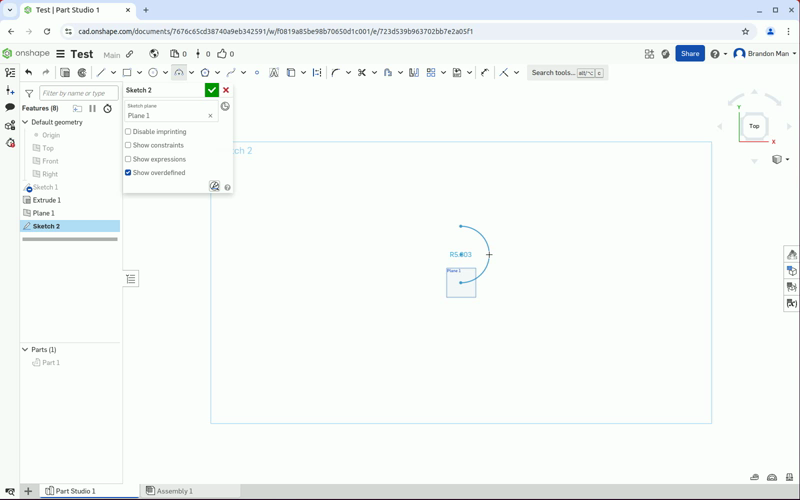
key(esc)
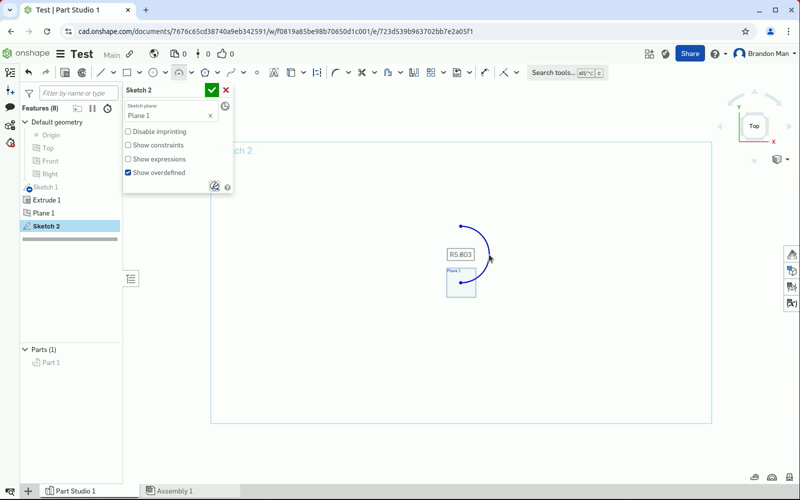
key(l)
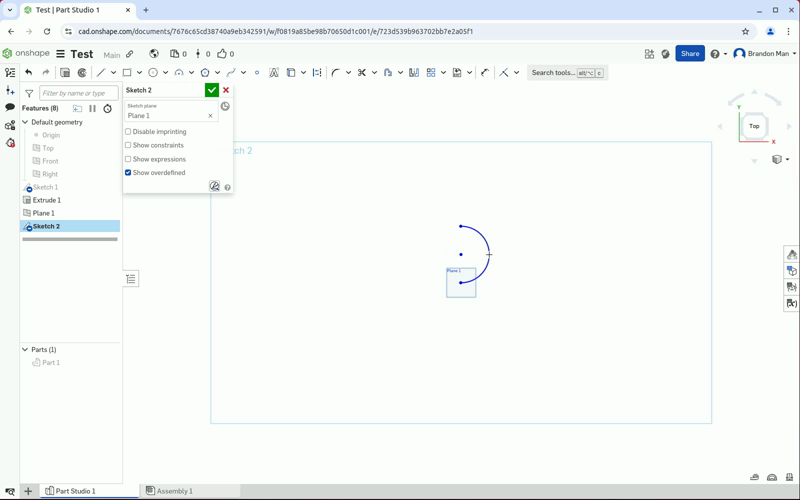
mouse_move(460, 226)
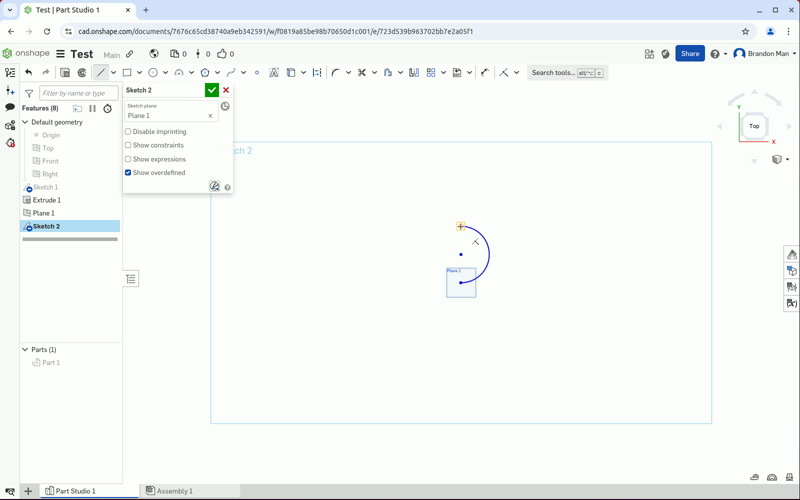
click(460, 226)
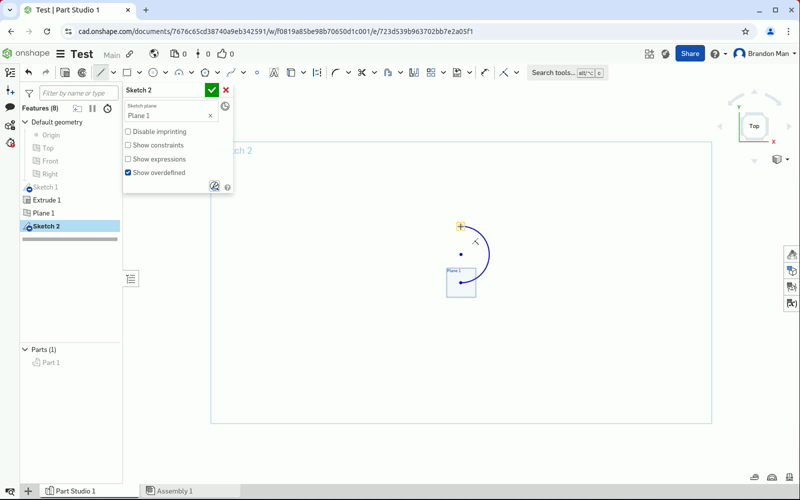
mouse_move(490, 226)
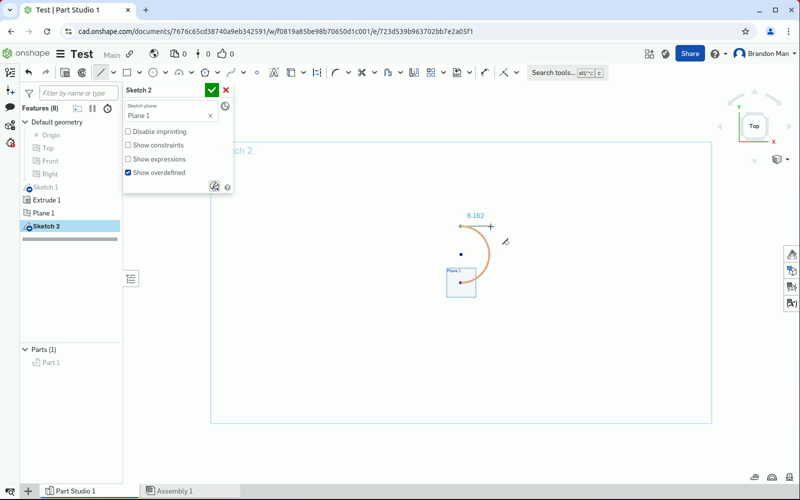
key_down(shift)
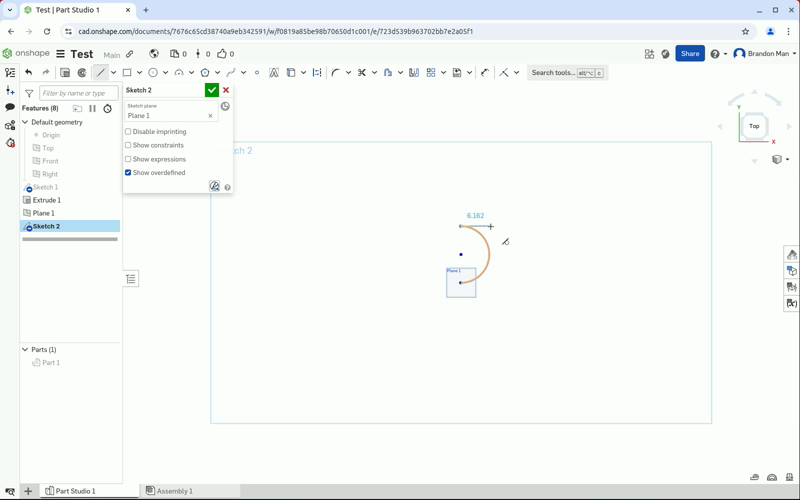
mouse_move(460, 282)
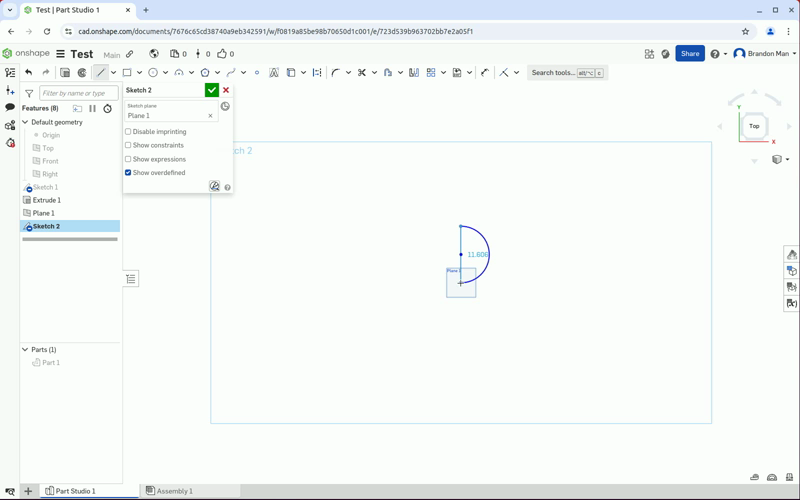
key_up(shift)
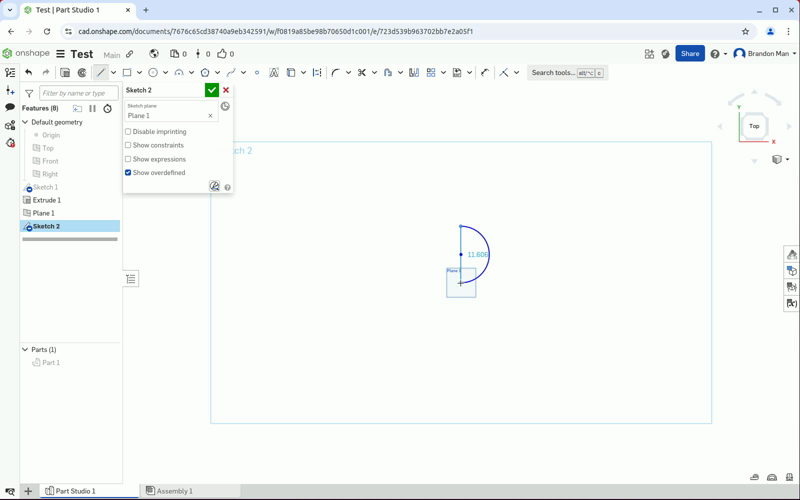
click(460, 282)
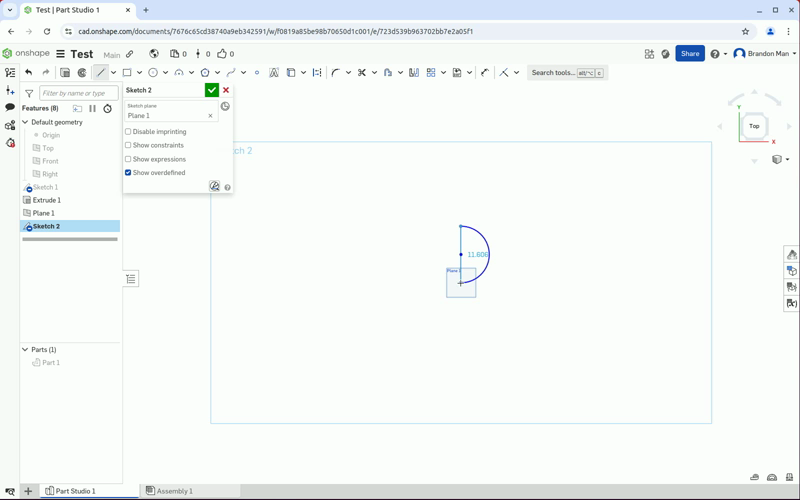
key(esc)
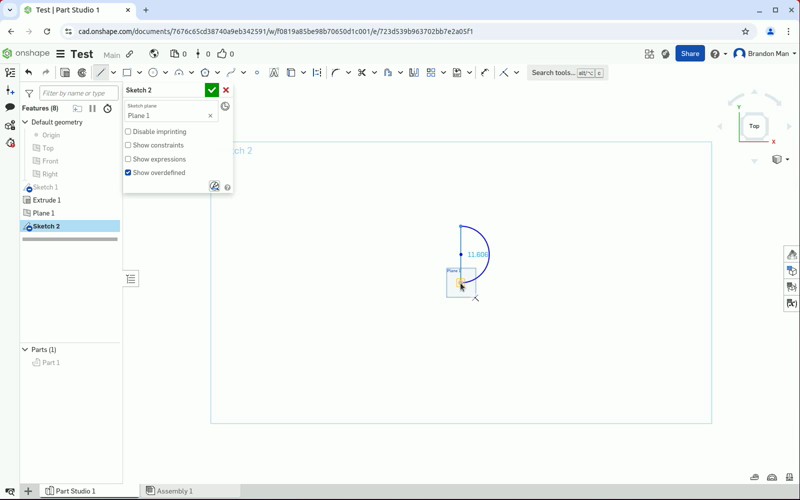
mouse_move(484, 258)
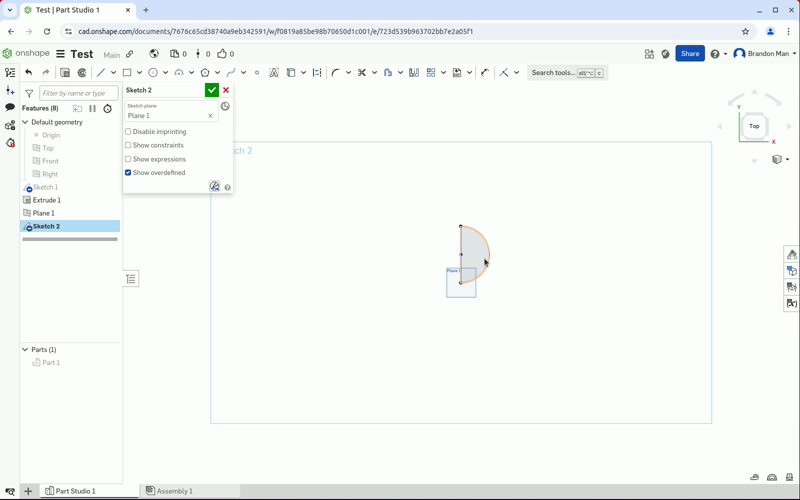
scroll(6)
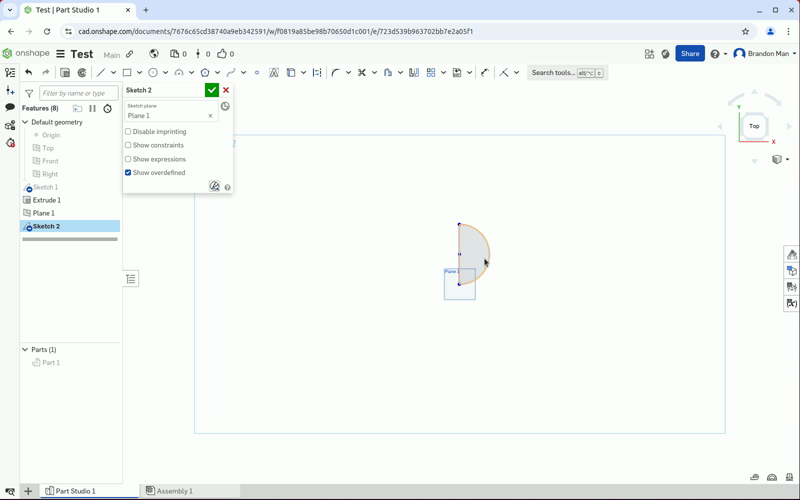
scroll(6)
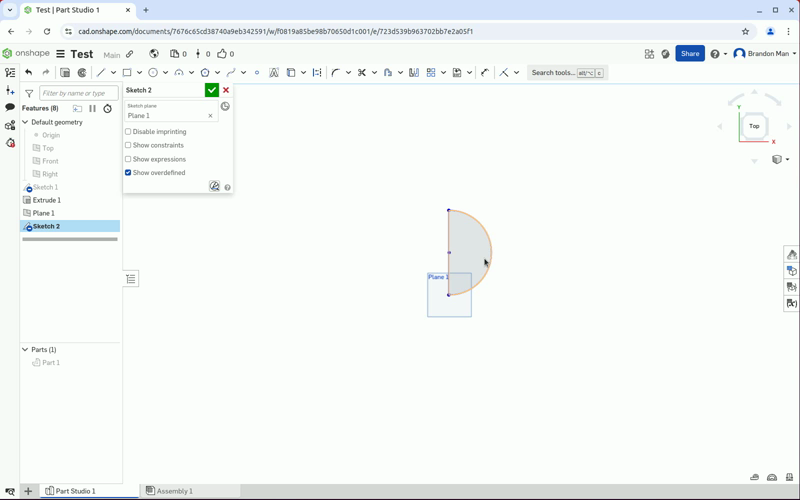
scroll(6)
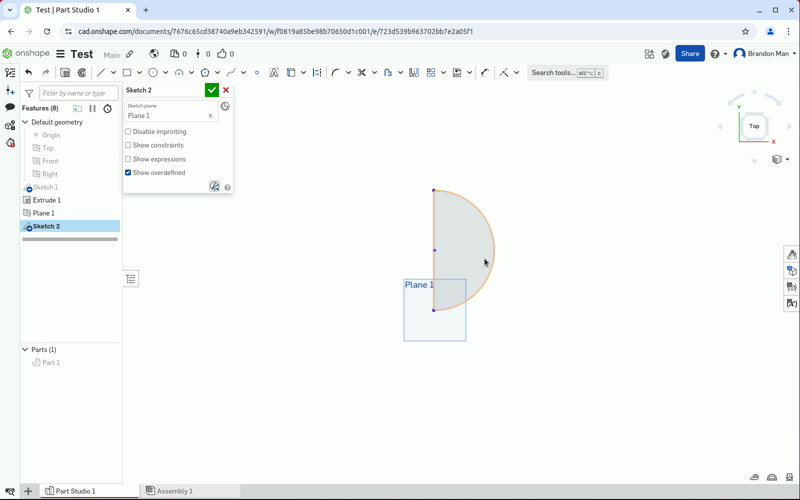
scroll(6)
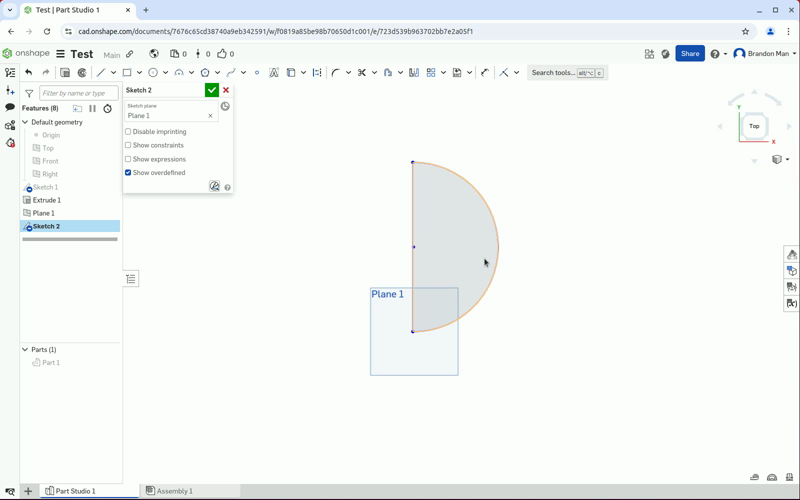
scroll(6)
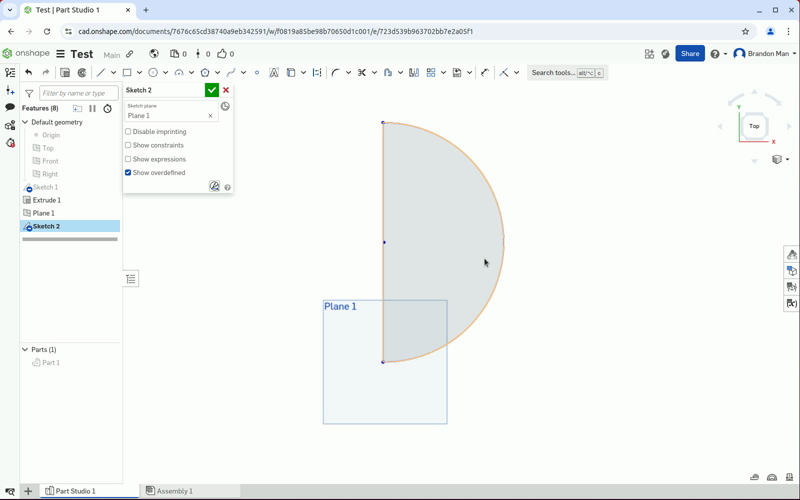
scroll(6)
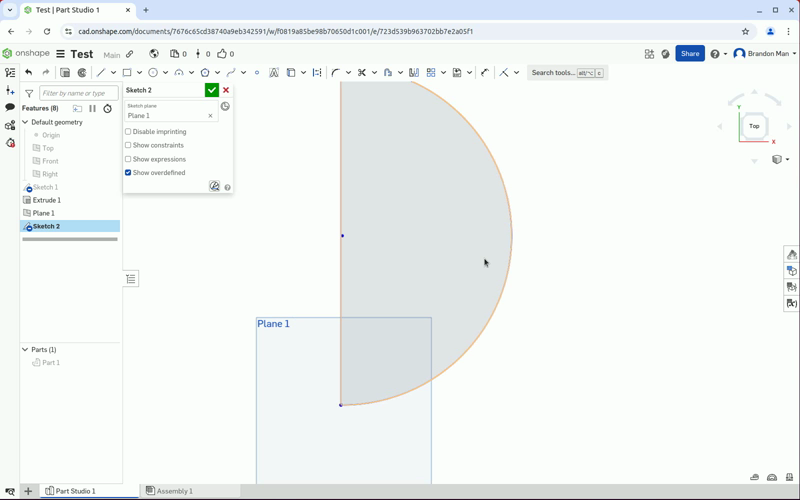
scroll(6)
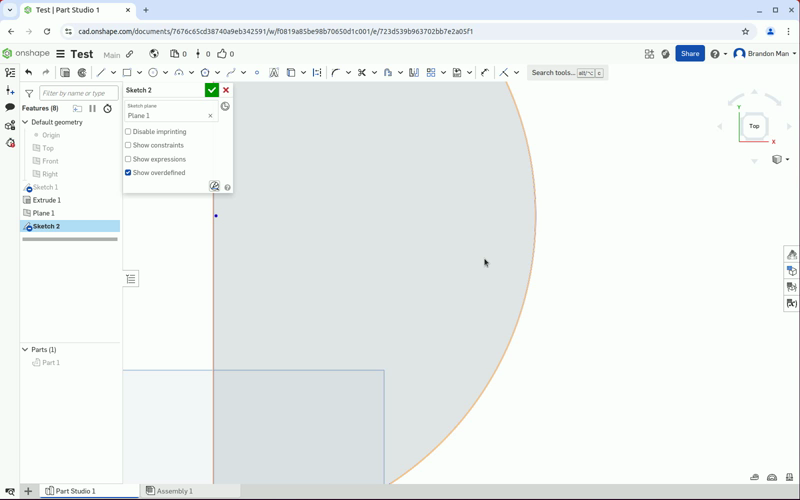
click(484, 258)
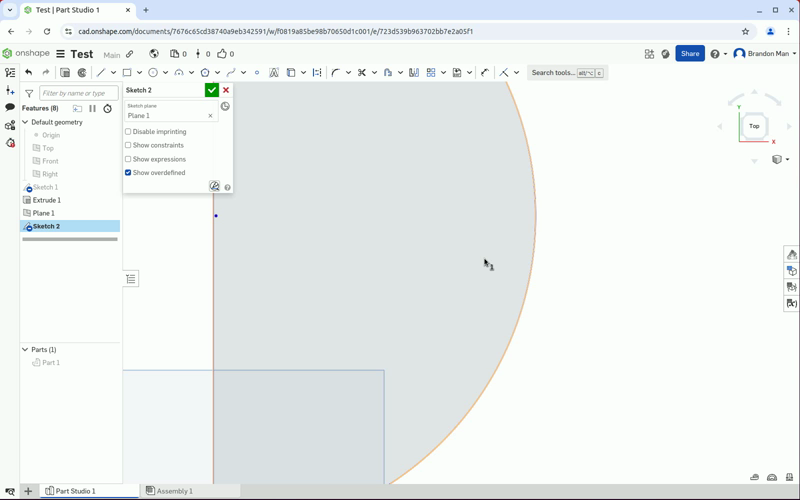
scroll(-6)
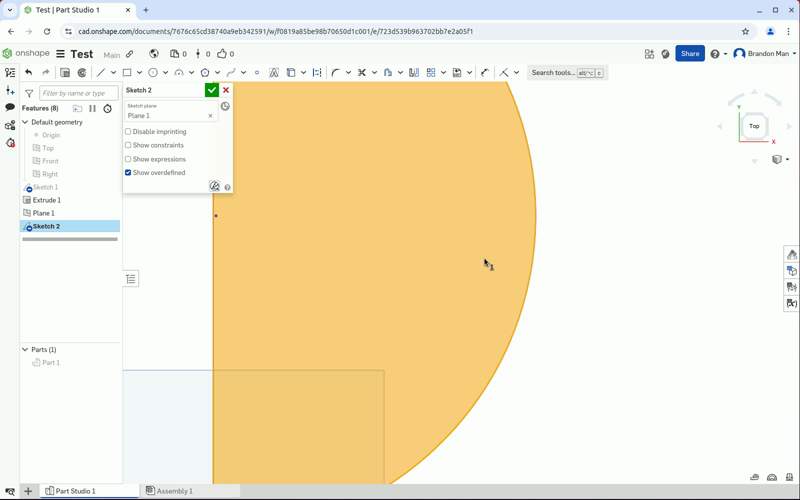
scroll(-6)
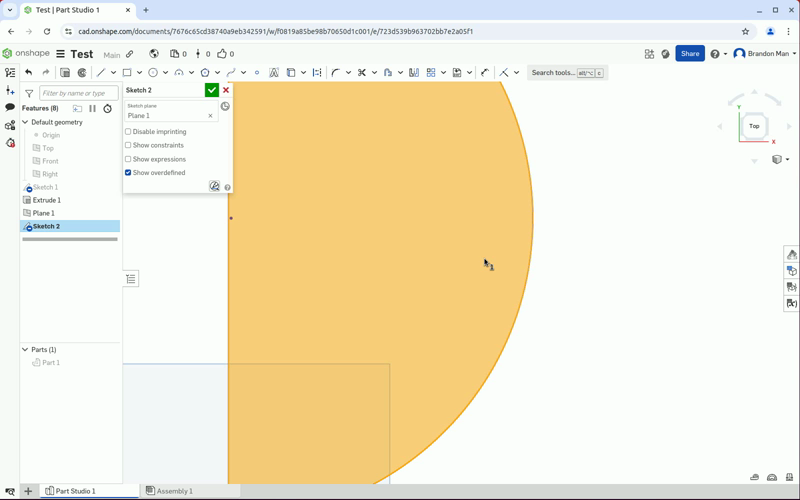
scroll(-6)
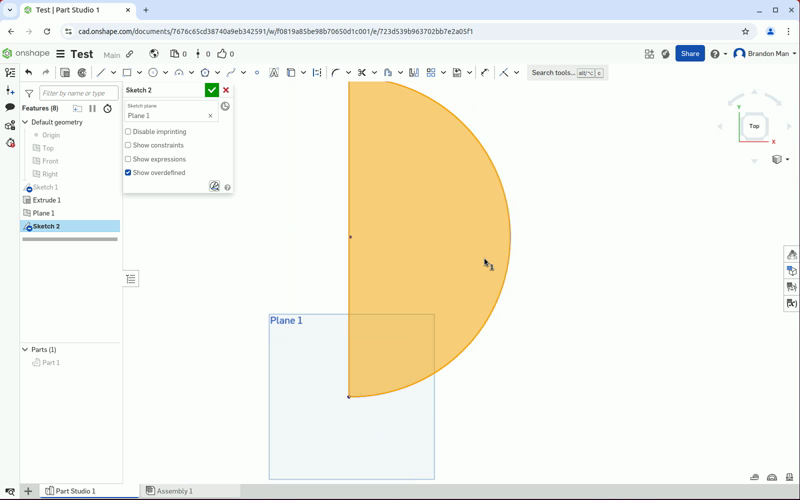
scroll(-6)
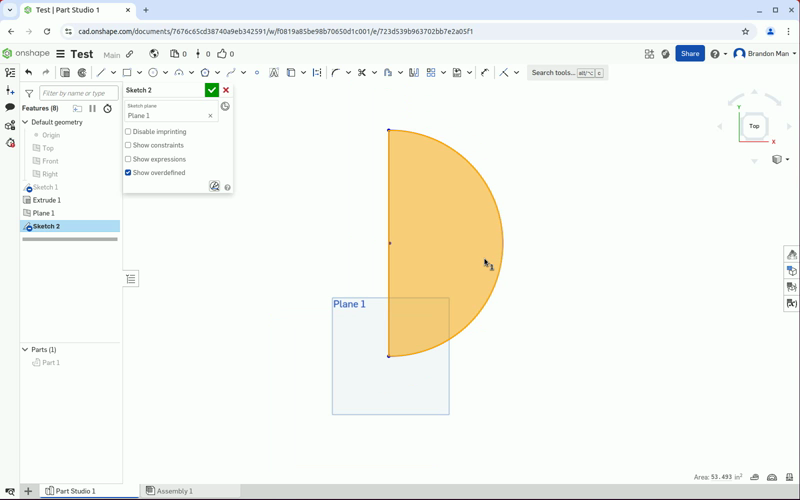
scroll(-6)
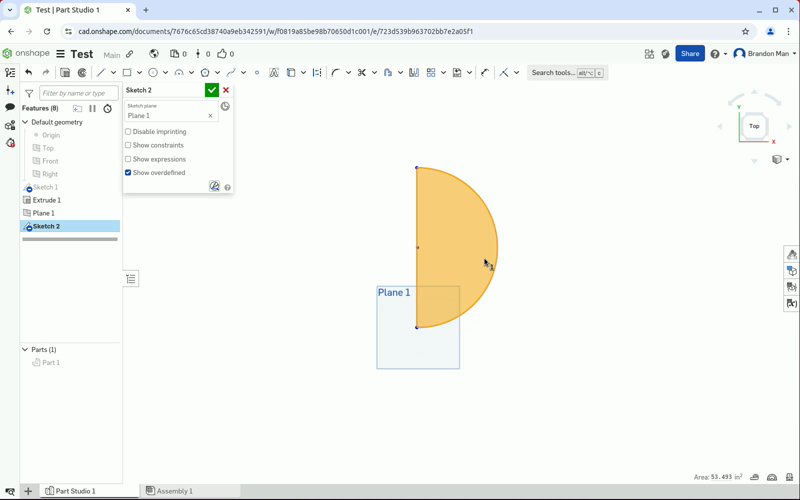
scroll(-6)
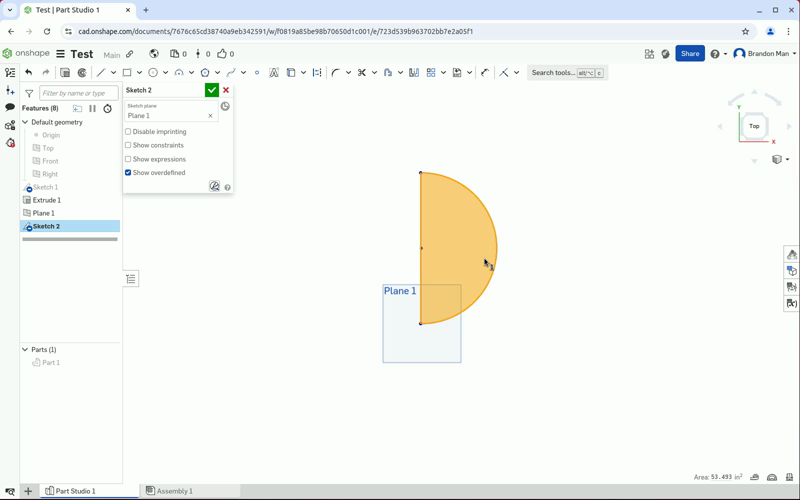
scroll(-6)
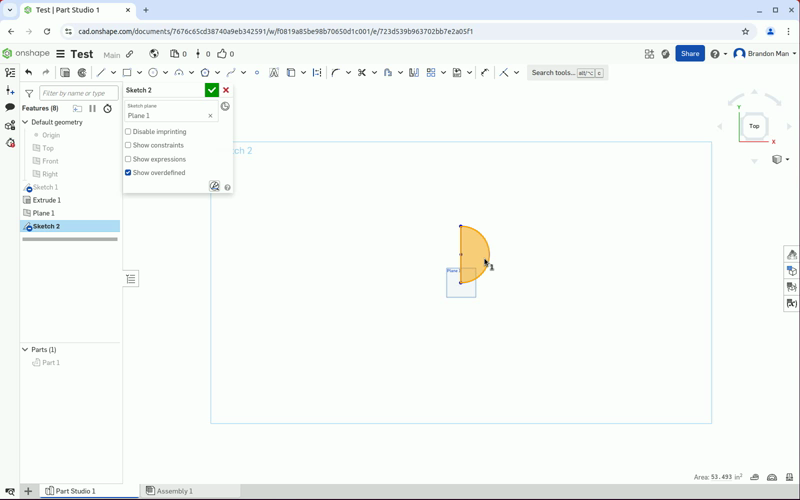
mouse_move(73, 352)
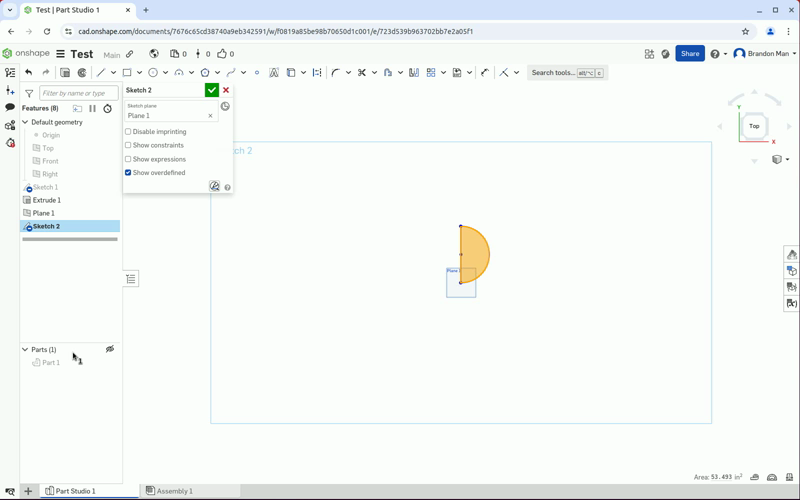
key(shift+y)
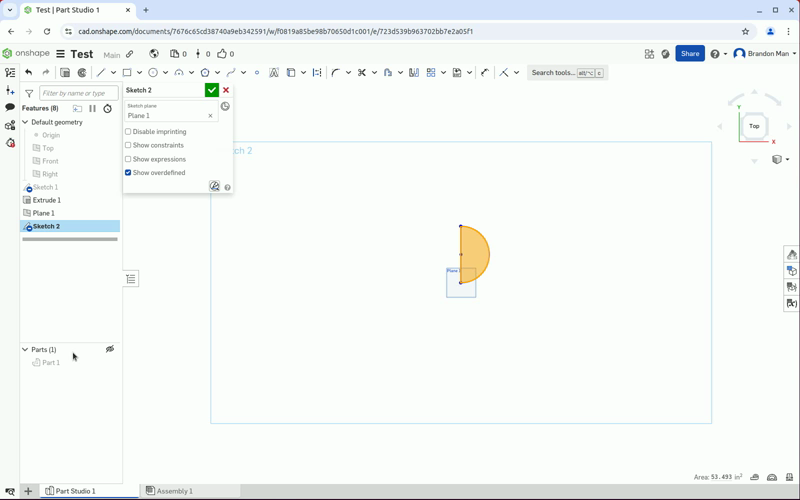
key(shift+e)
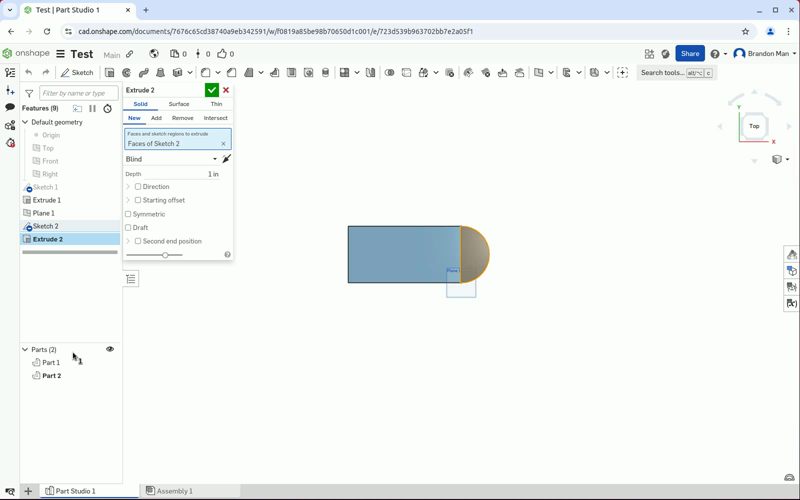
mouse_move(143, 106)
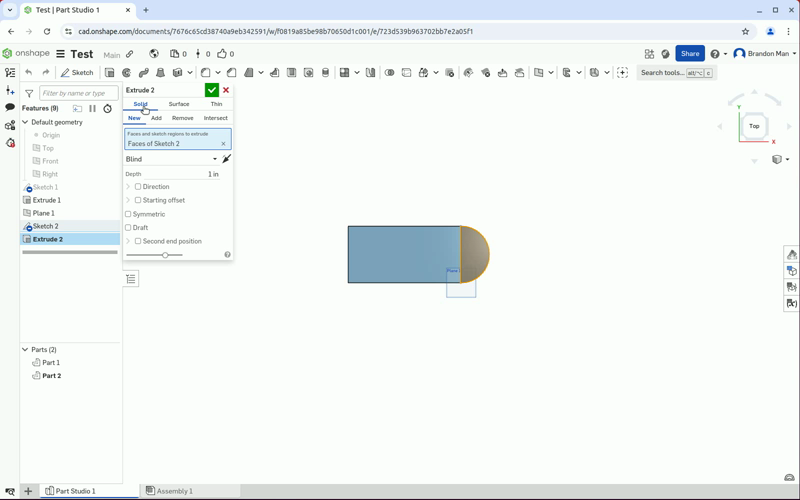
click(143, 106)
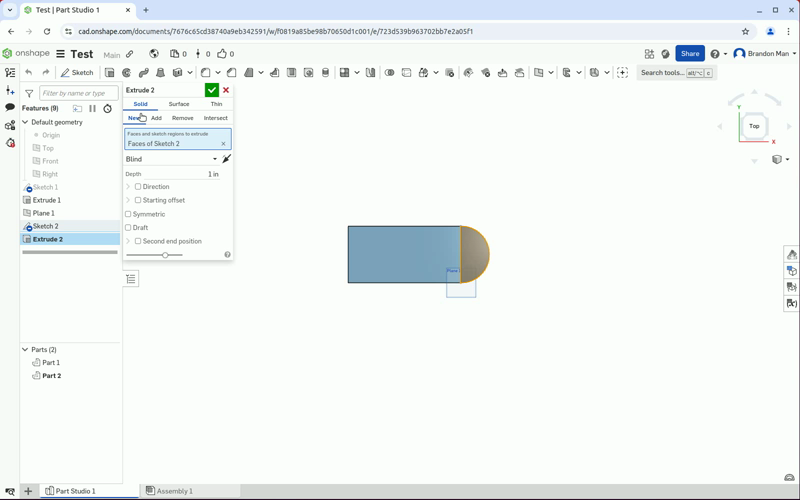
mouse_move(137, 120)
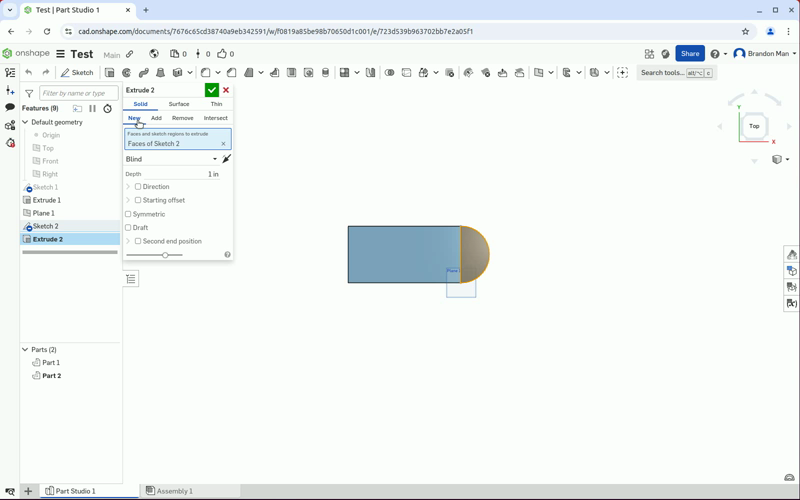
click(137, 120)
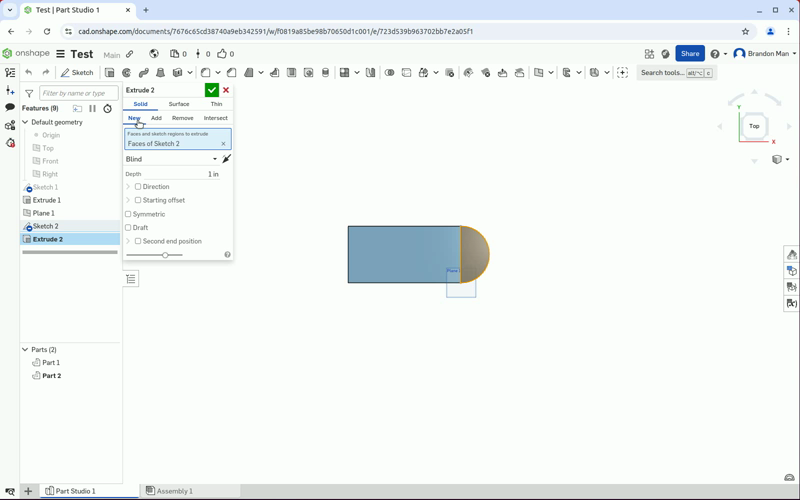
key(tab, 4)
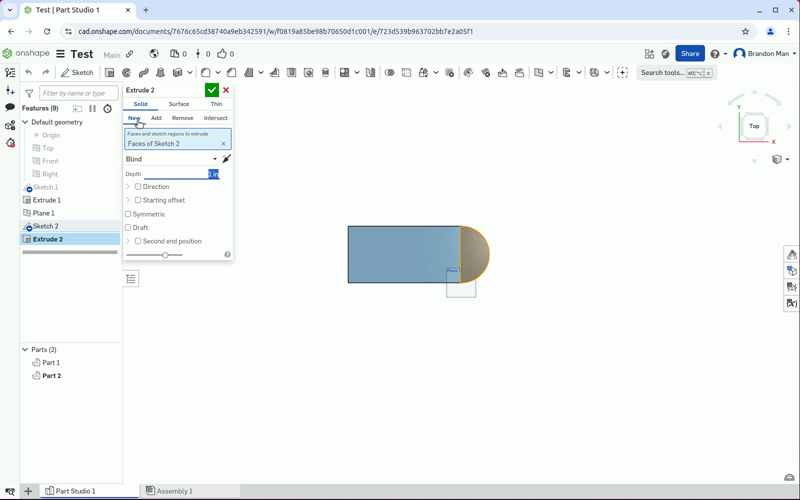
text(-1.444)
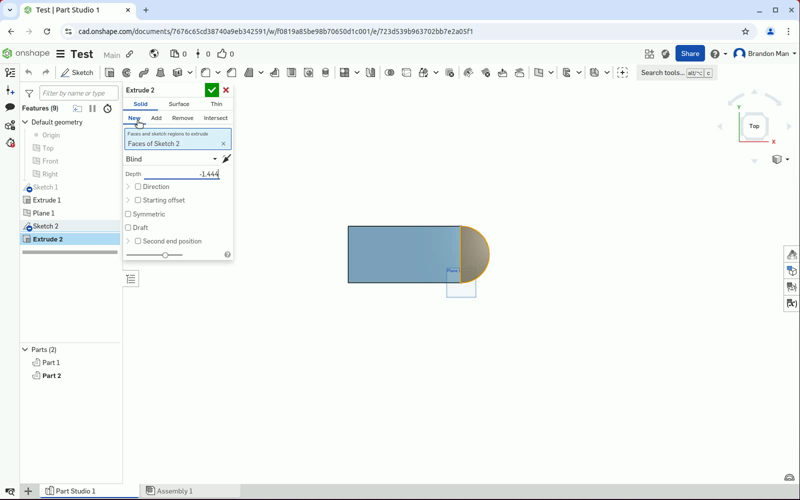
key(enter)
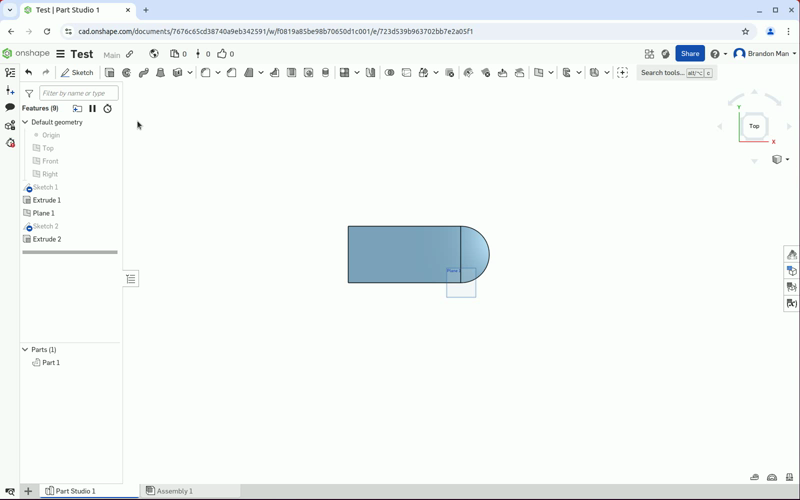
key(shift+h)
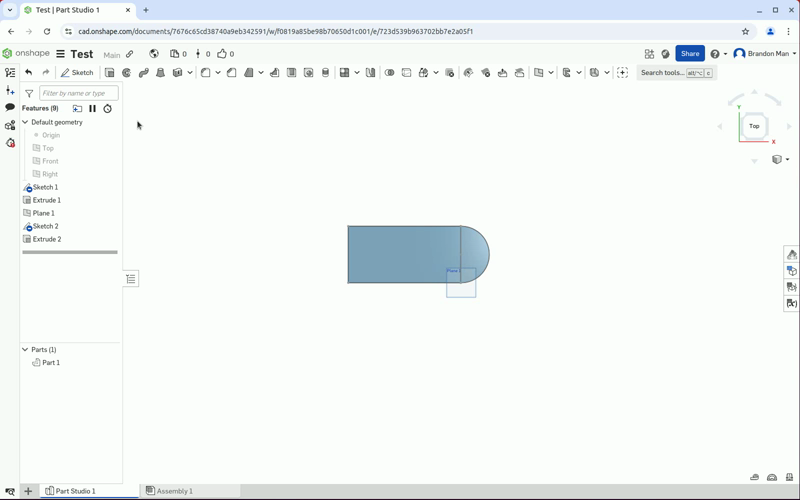
key(shift+h)
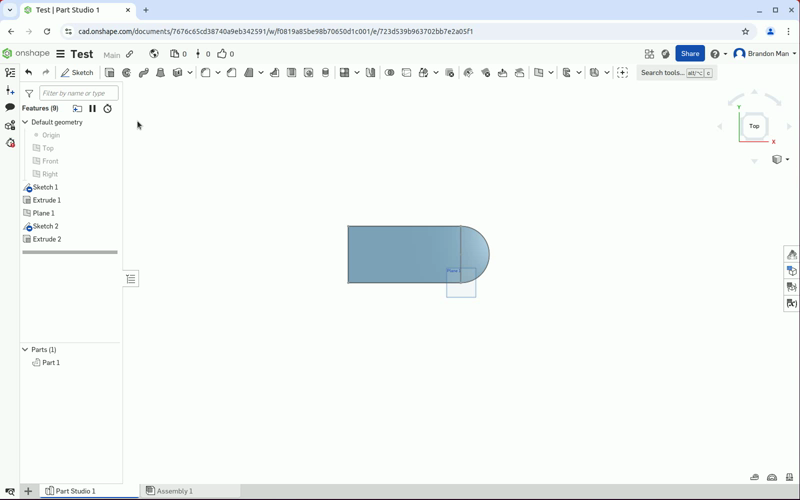
key(shift+7)
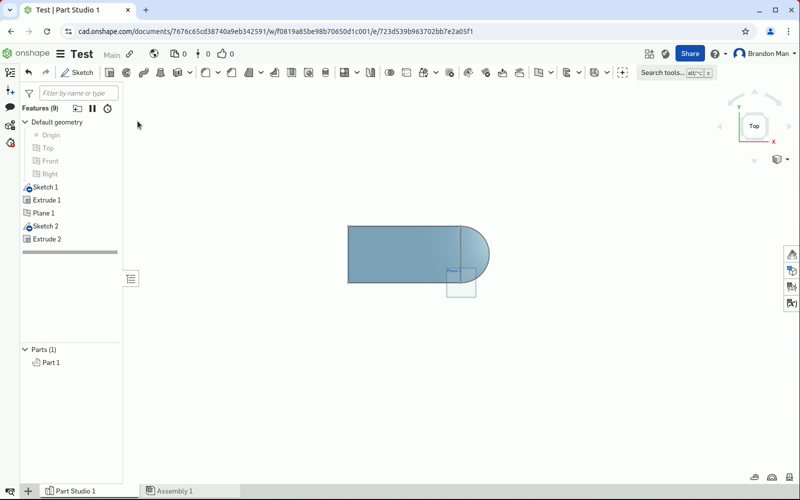
key(up, 3)
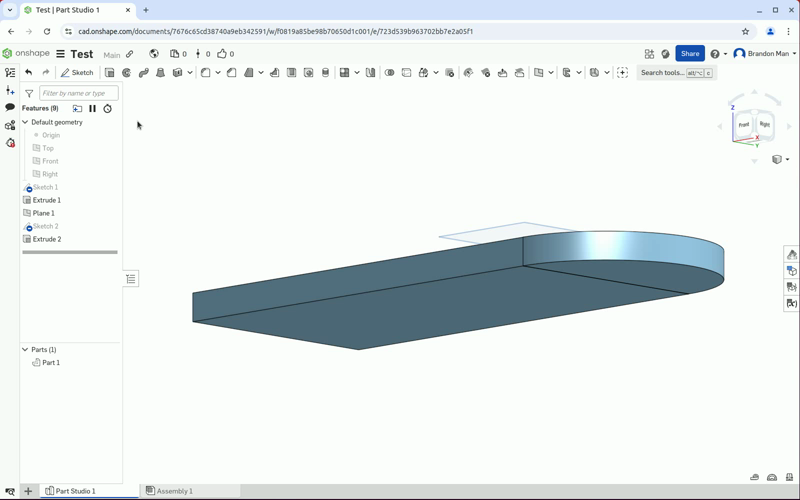
key(left, 3)
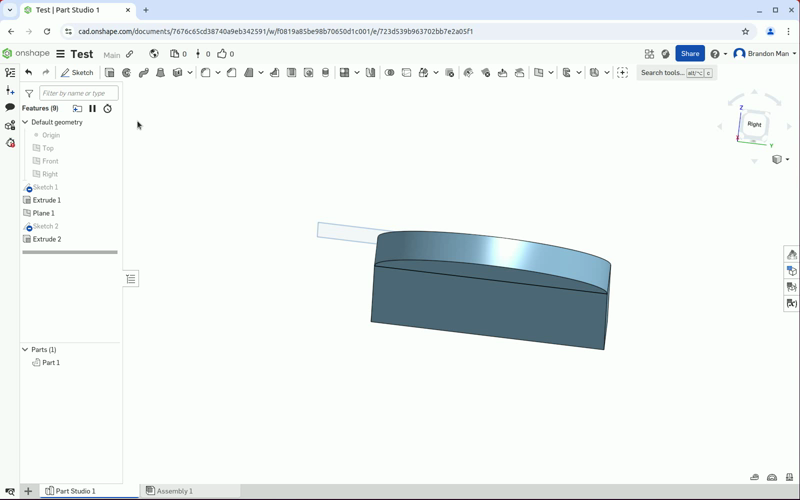
key(right, 3)
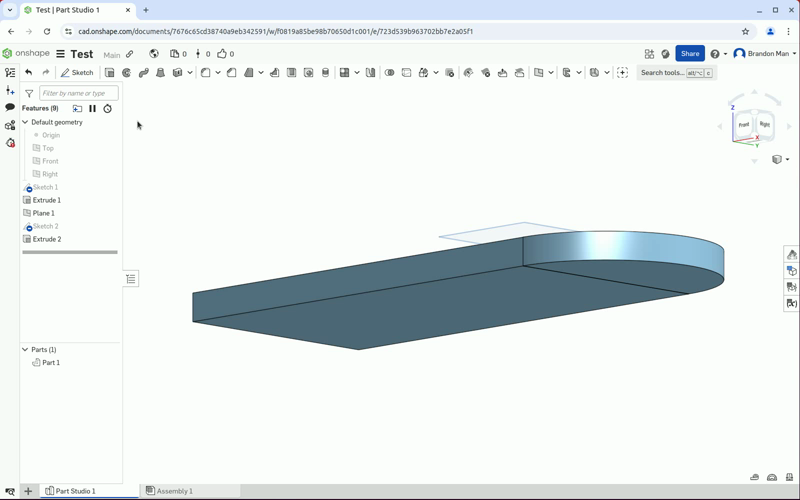
key(down, 3)
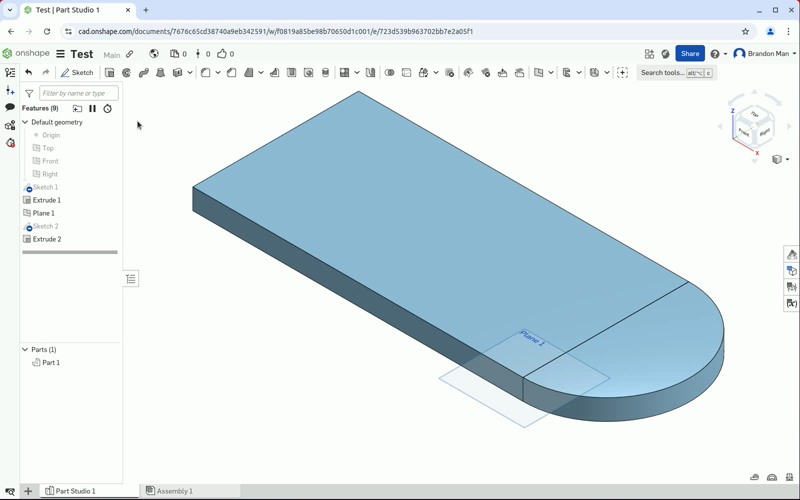
mouse_move(73, 189)
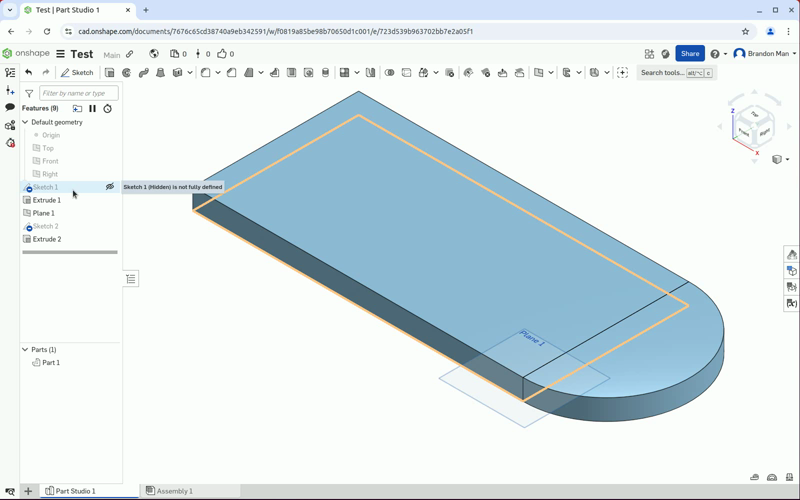
click(73, 189)